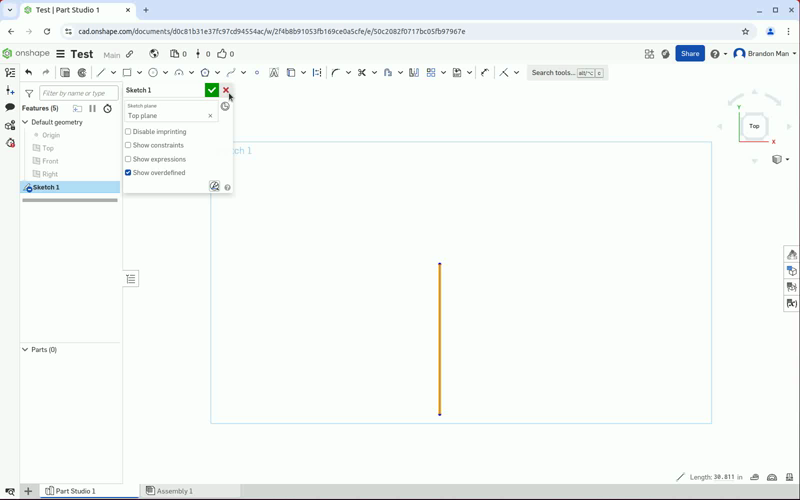
key(shift+h)
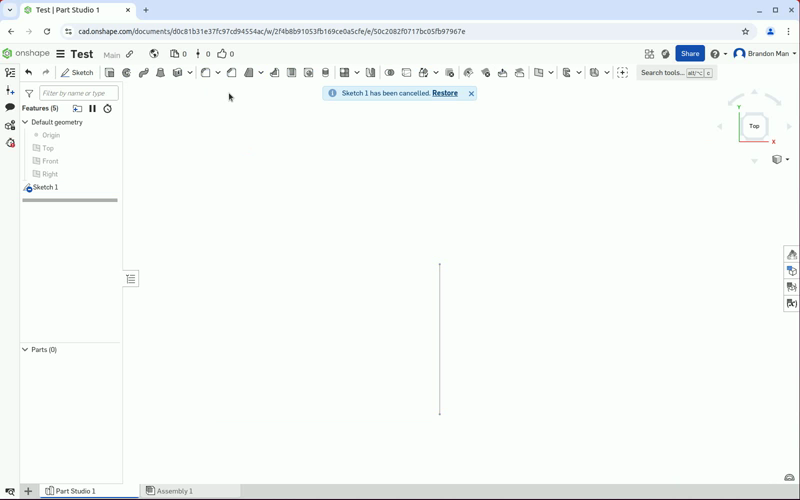
key(shift+s)
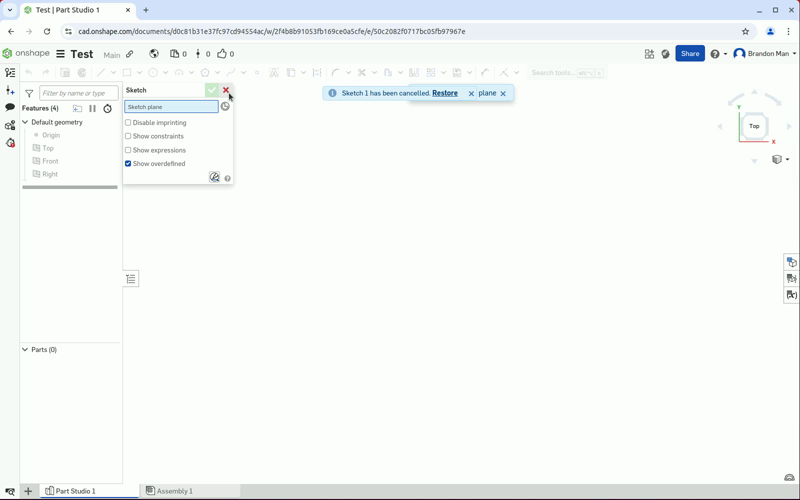
mouse_move(73, 150)
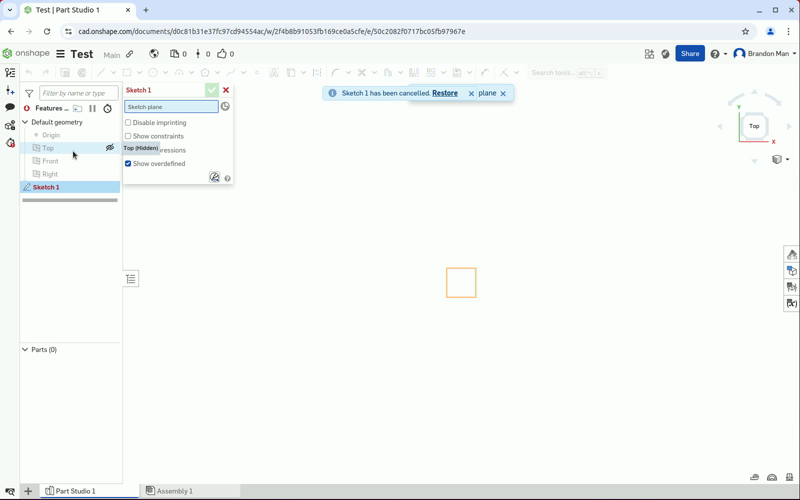
click(73, 150)
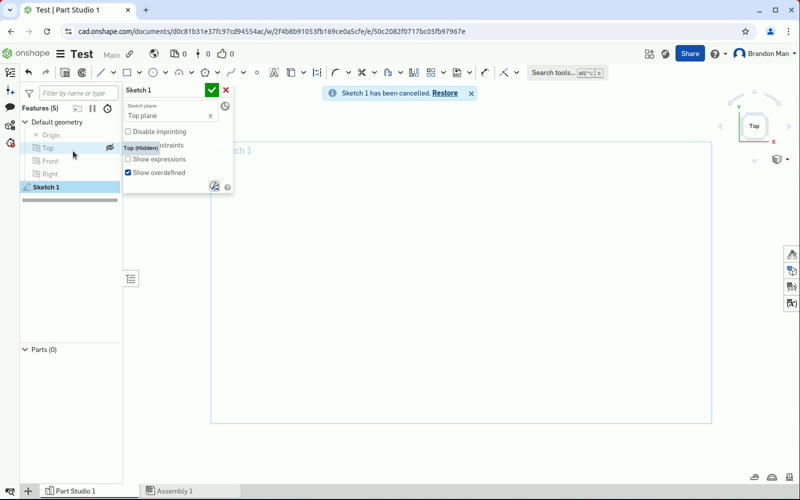
mouse_move(73, 352)
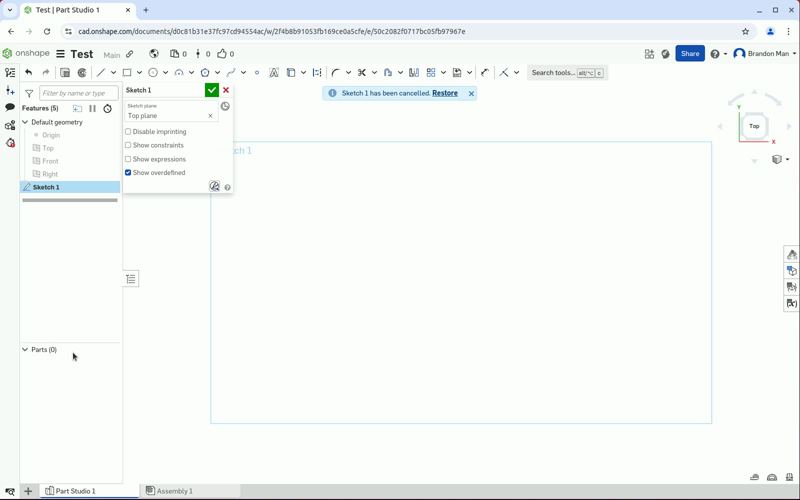
key(y)
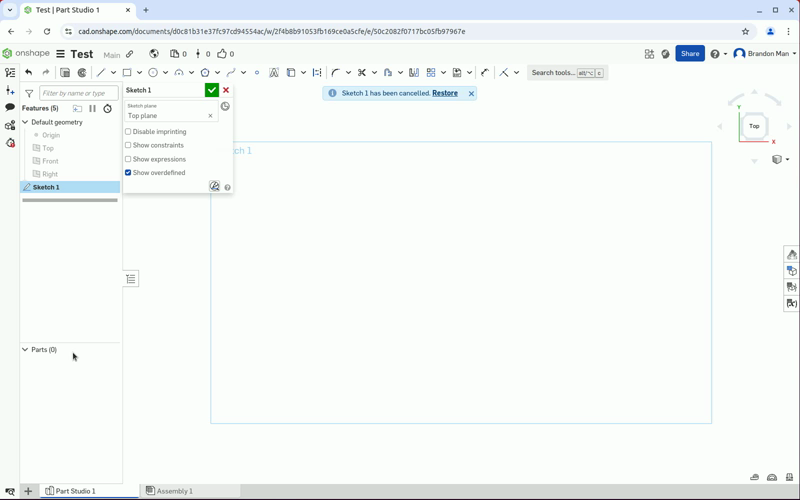
key(c)
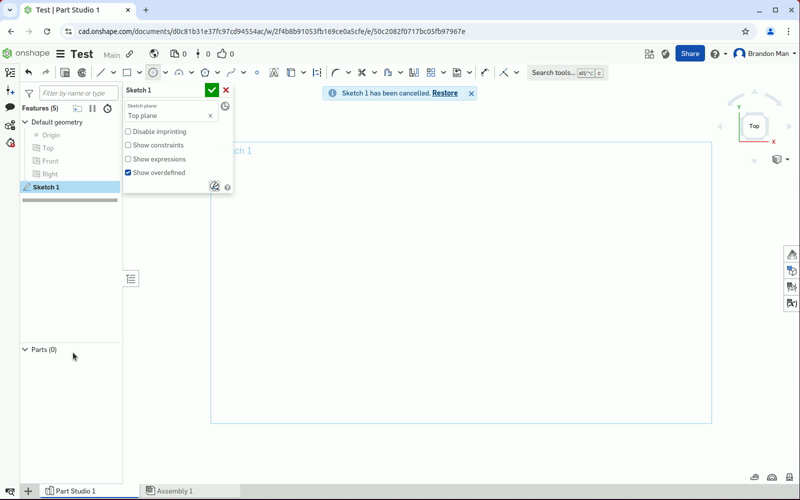
key_down(shift)
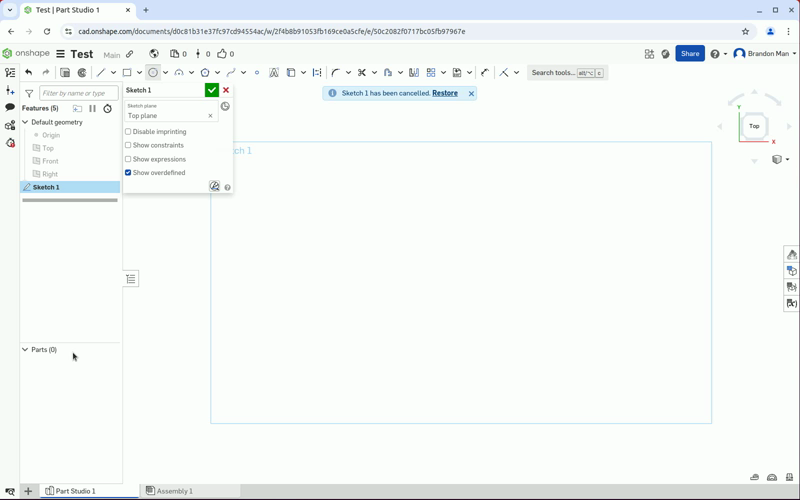
mouse_move(461, 282)
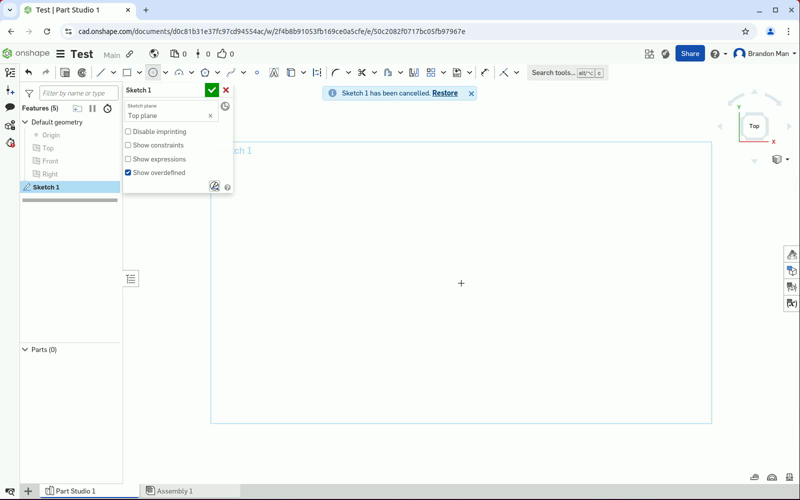
click(461, 282)
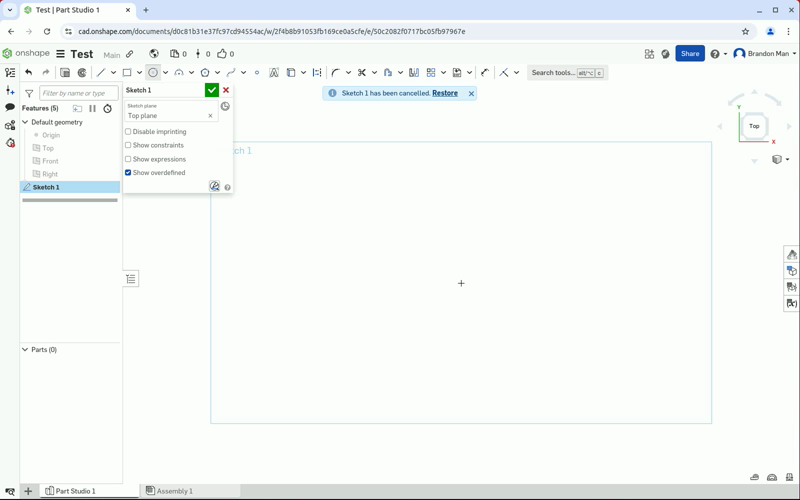
key_up(shift)
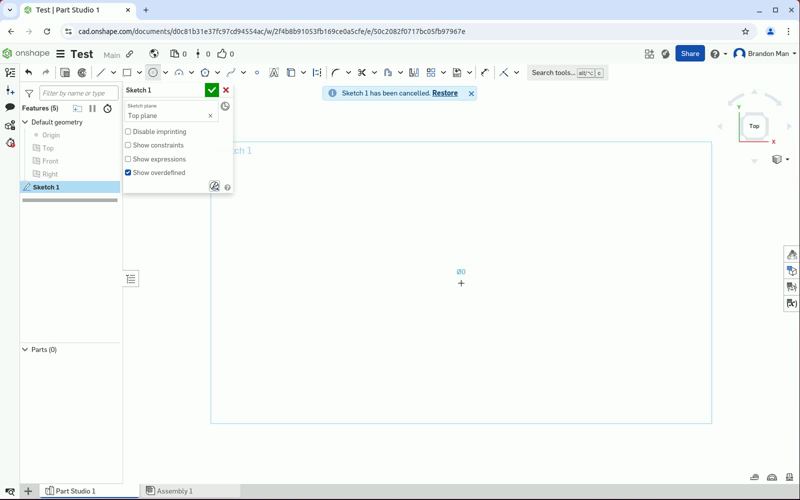
mouse_move(574, 282)
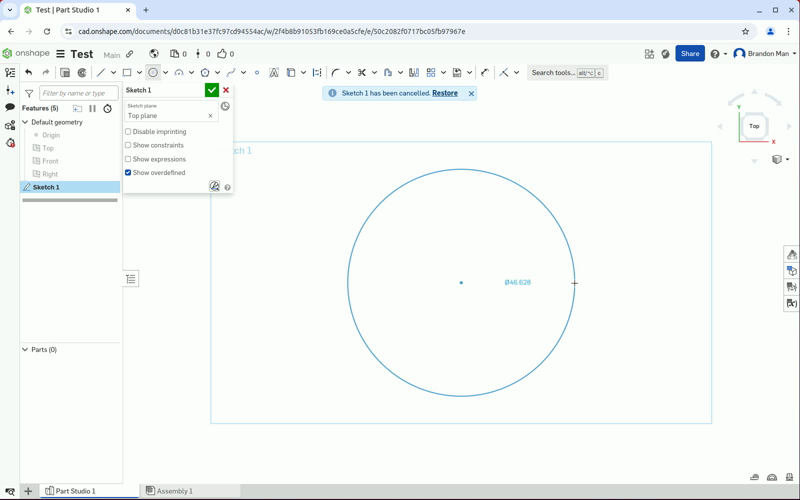
click(574, 282)
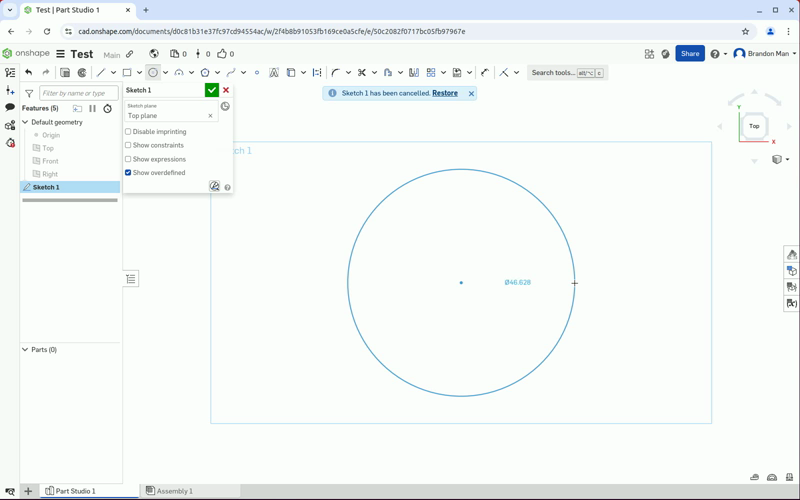
key(esc)
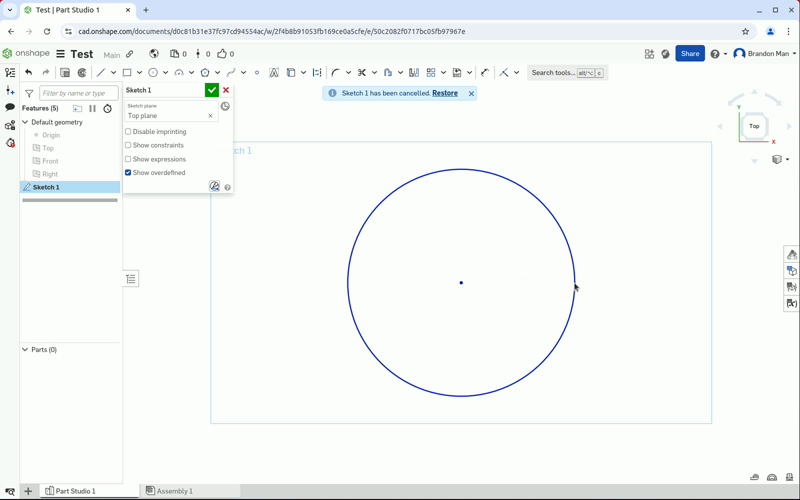
key(c)
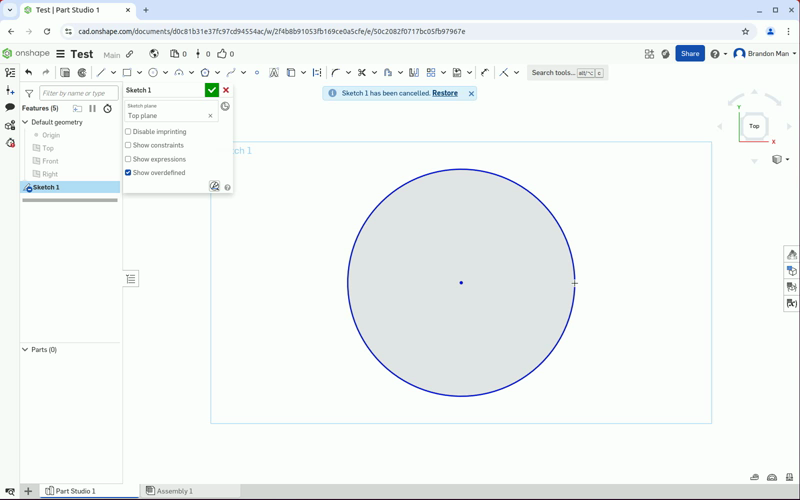
key_down(shift)
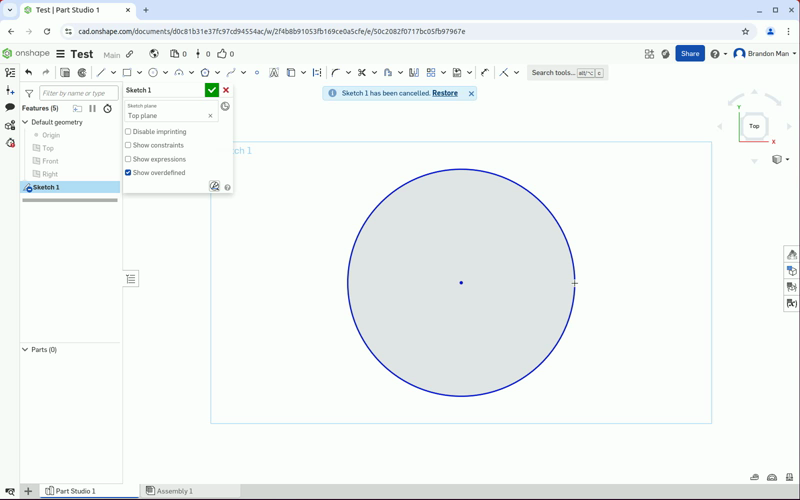
mouse_move(461, 282)
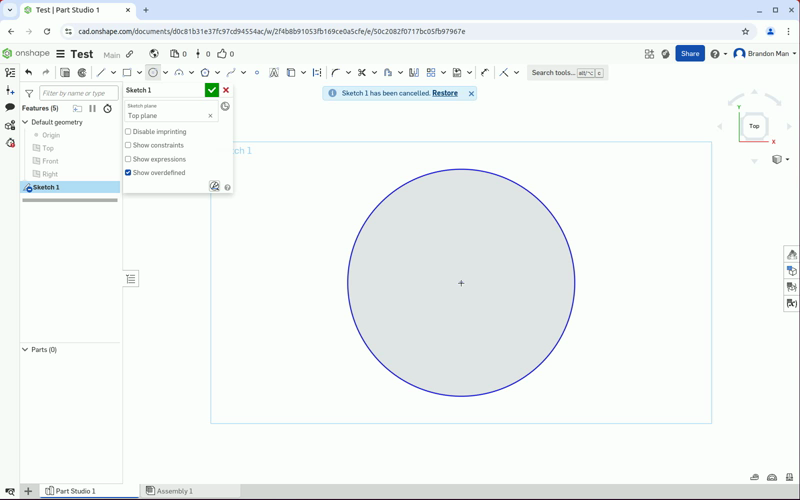
click(461, 282)
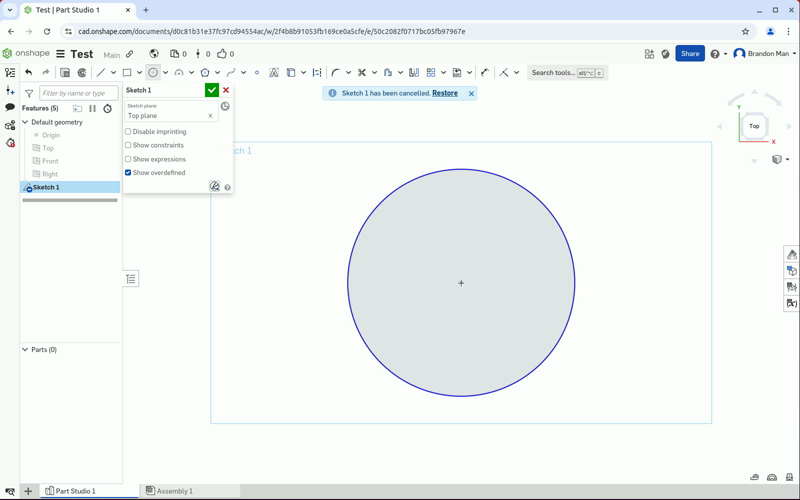
key_up(shift)
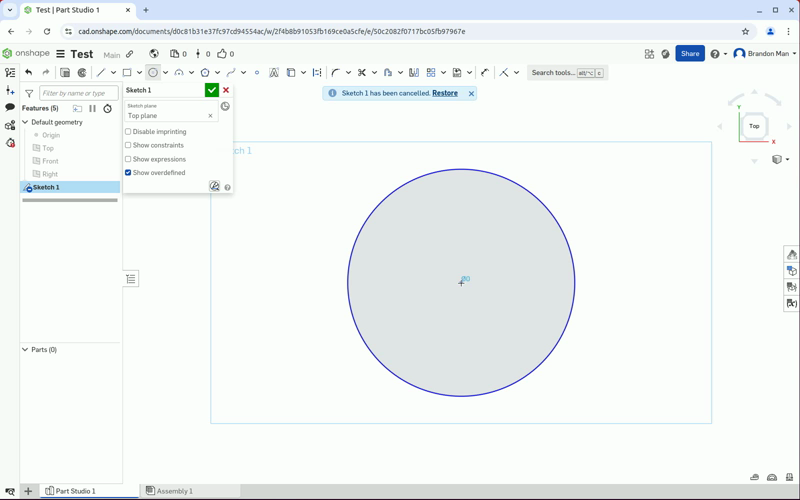
mouse_move(569, 282)
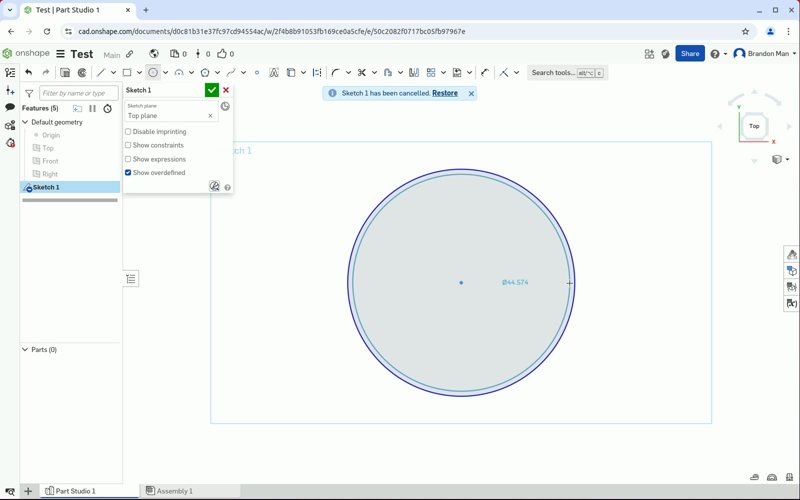
click(569, 282)
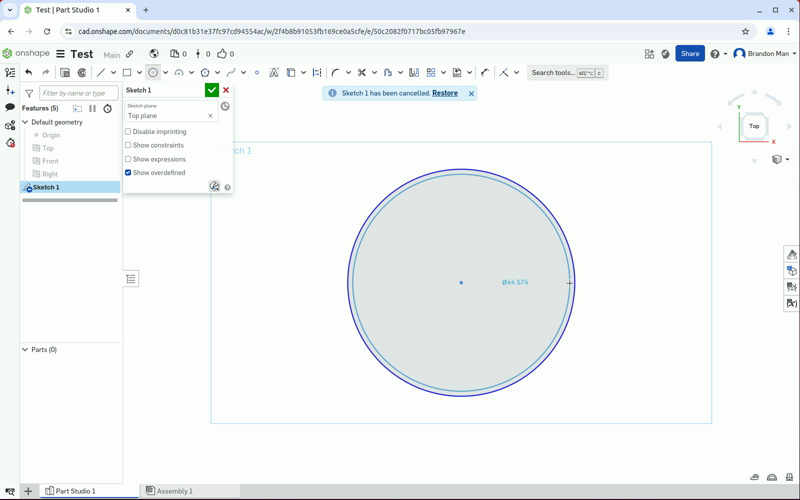
key(esc)
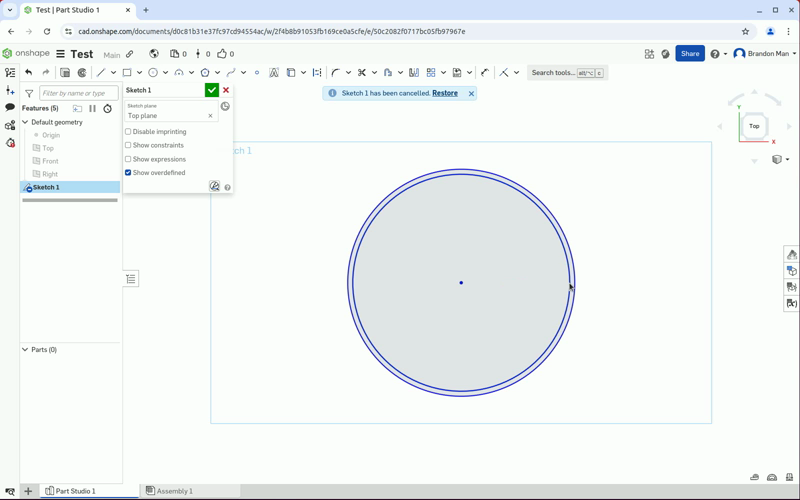
mouse_move(388, 199)
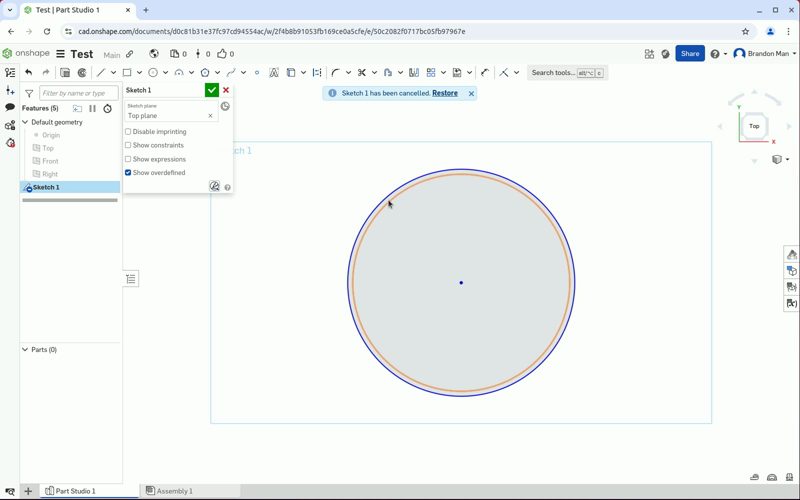
click(388, 199)
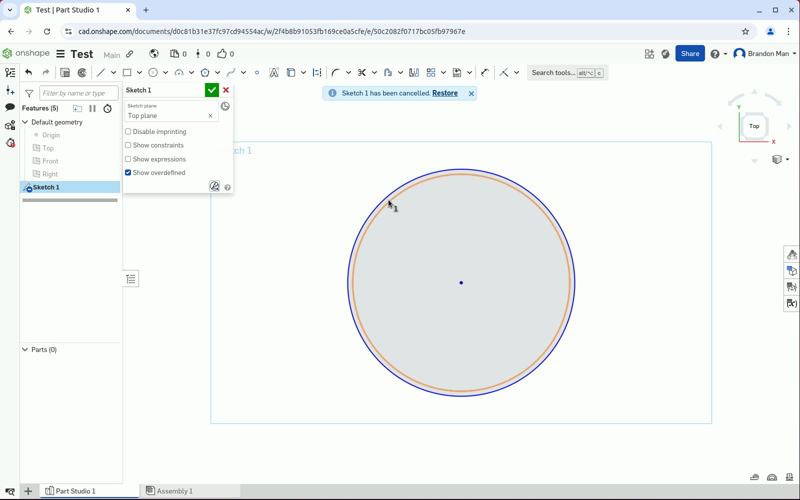
mouse_move(73, 352)
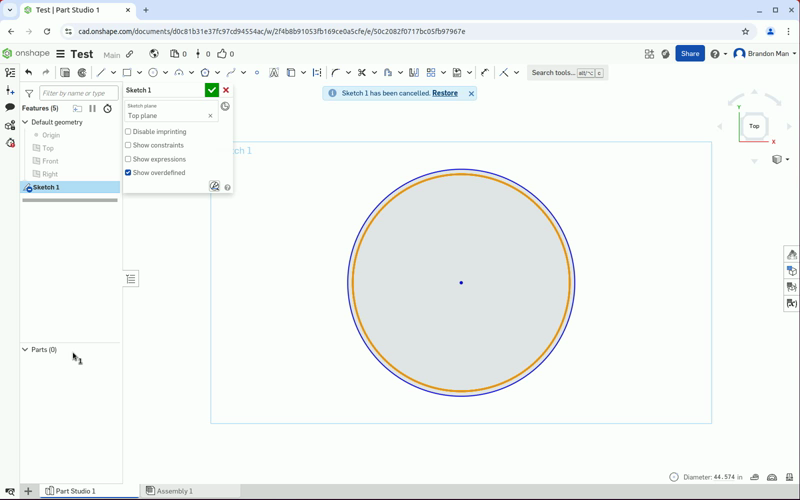
key(shift+y)
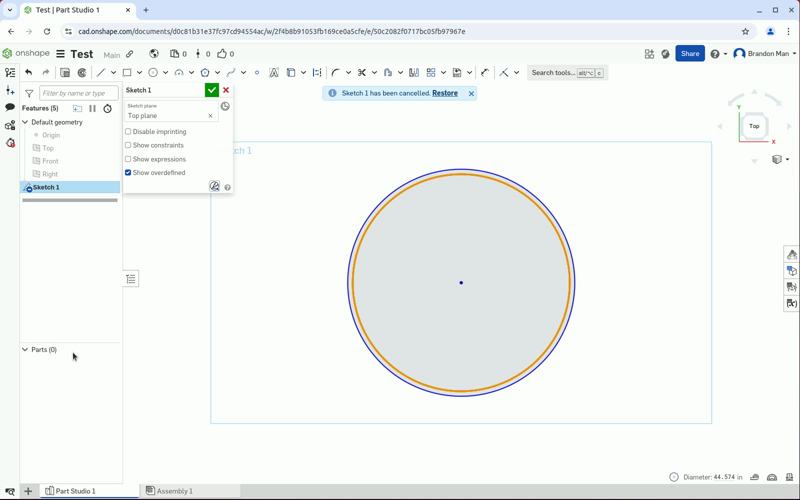
key(shift+e)
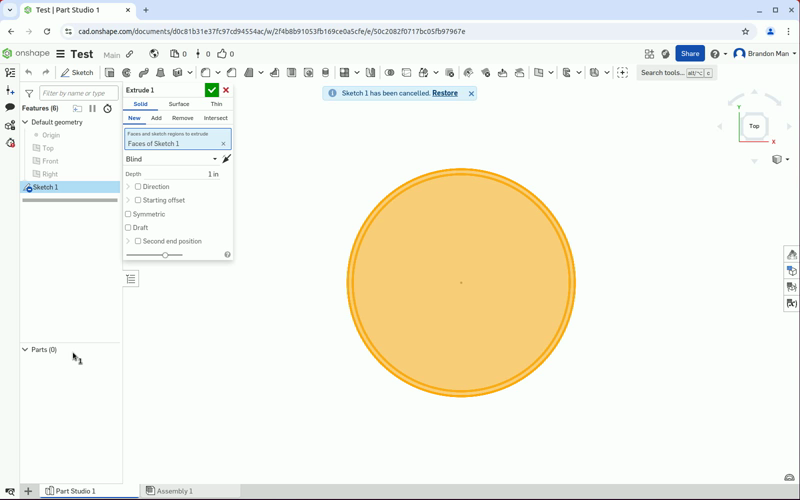
mouse_move(143, 106)
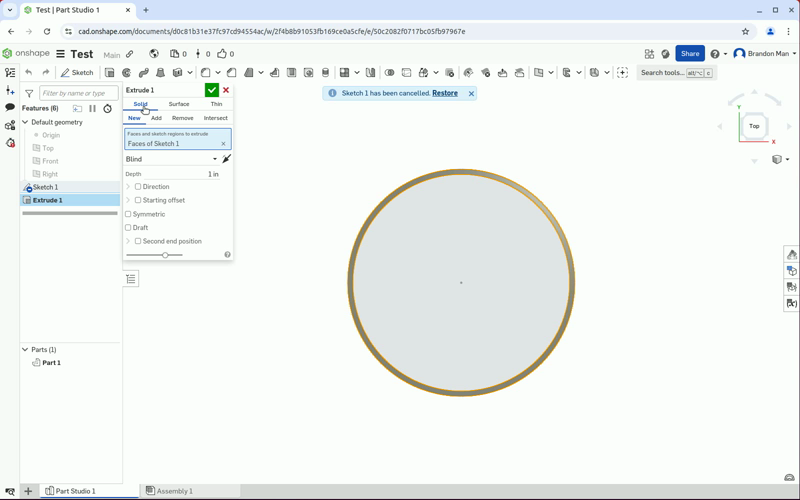
click(143, 106)
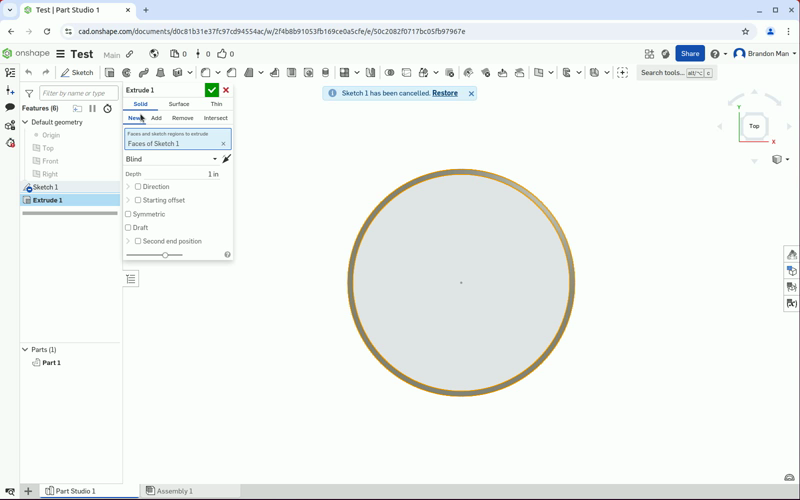
mouse_move(137, 120)
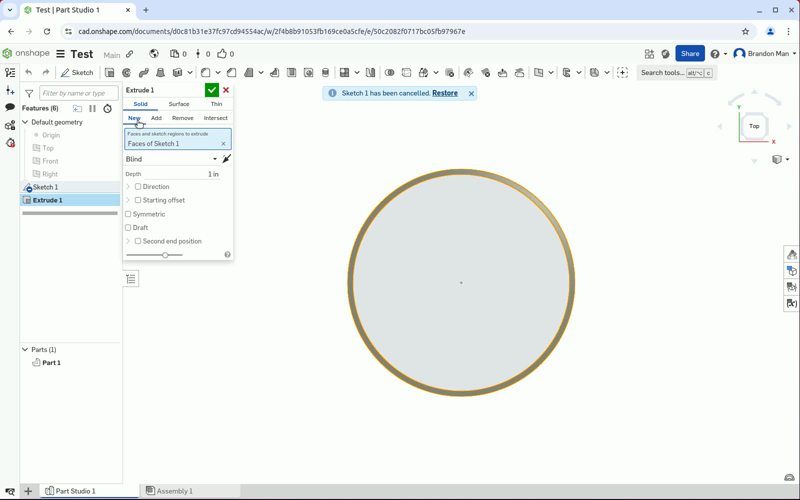
click(137, 120)
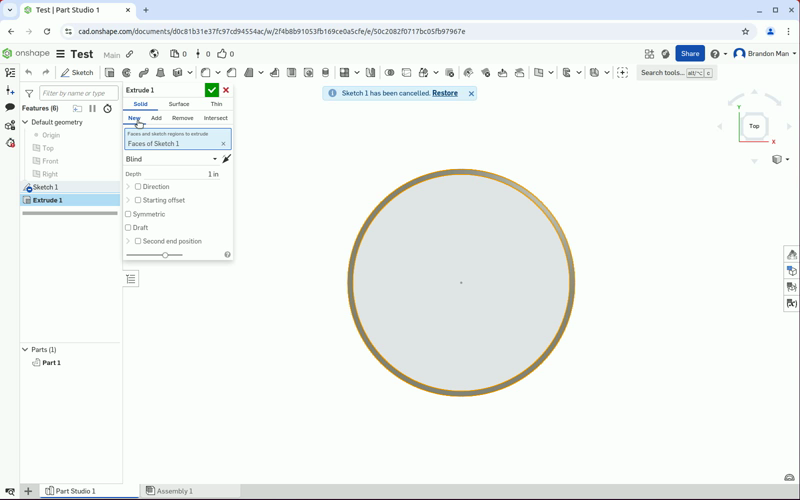
key(tab, 4)
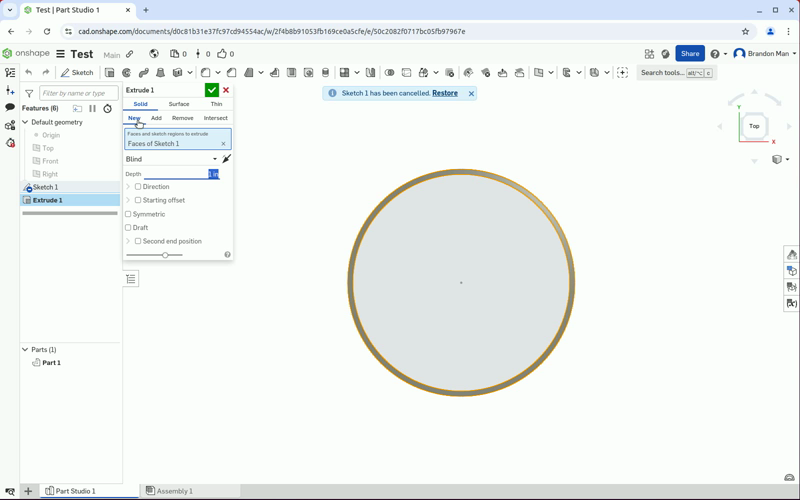
text(-1.685)
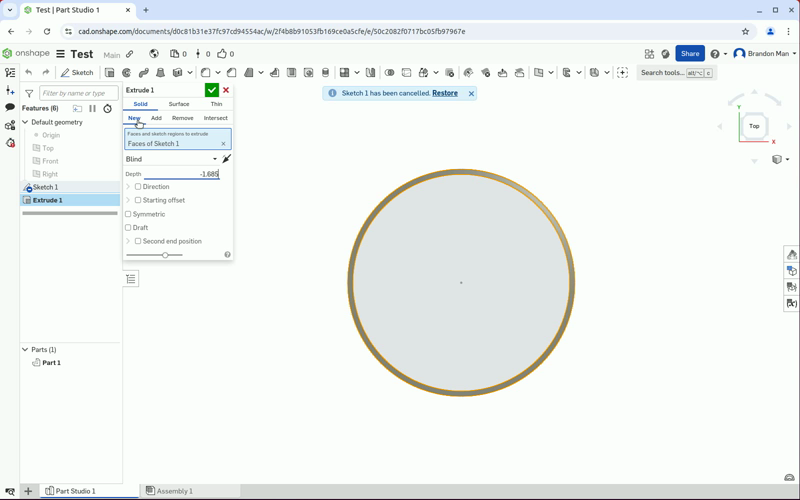
key(enter)
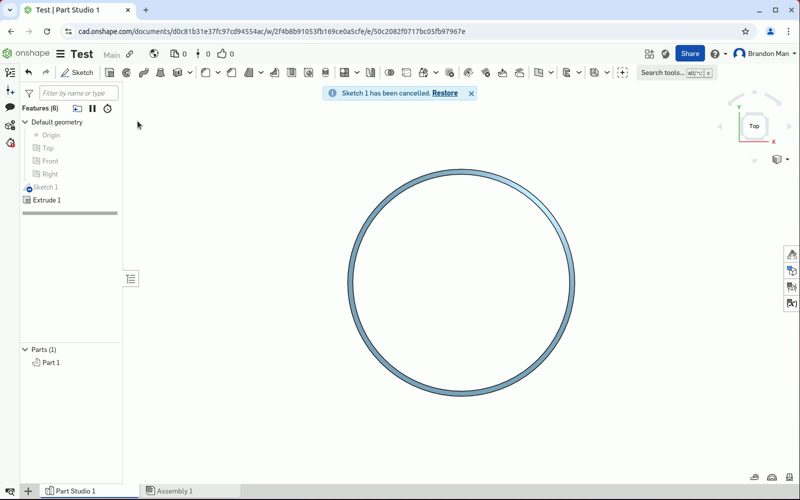
key(shift+h)
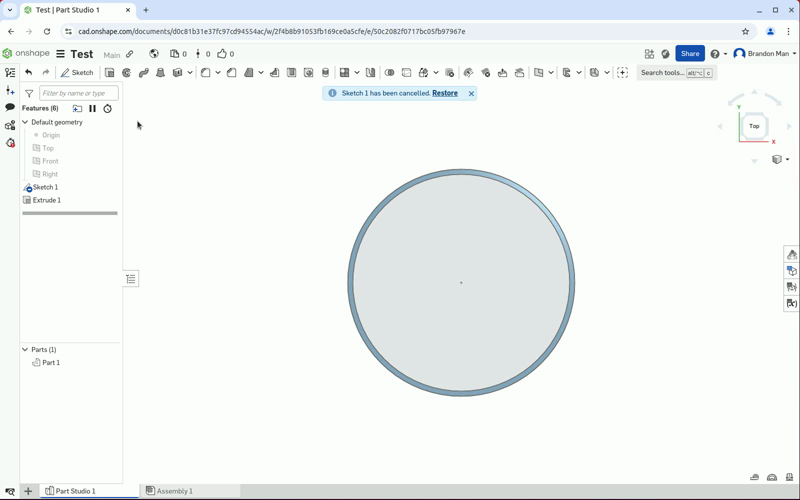
key(shift+h)
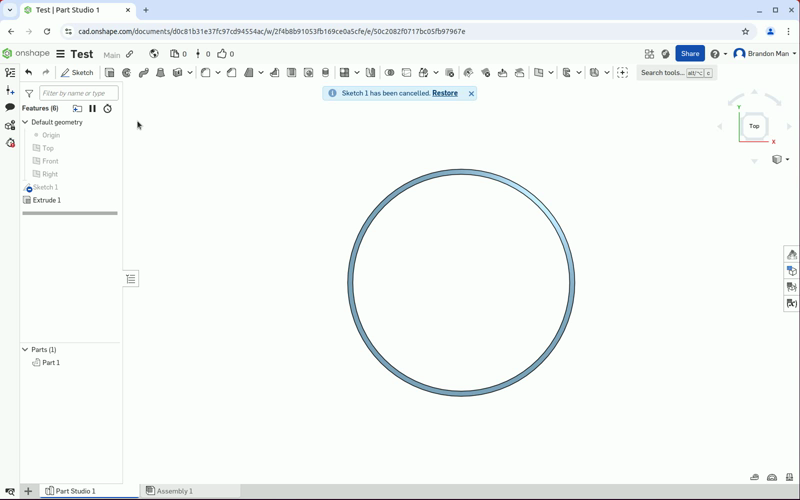
mouse_move(73, 189)
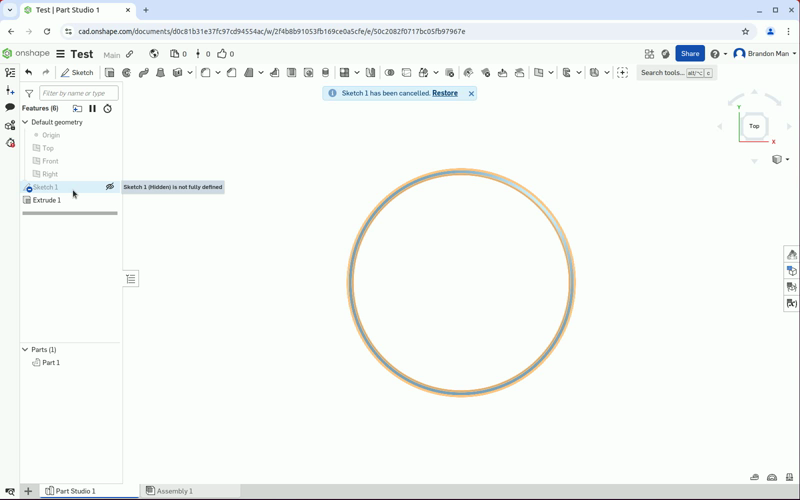
click(73, 189)
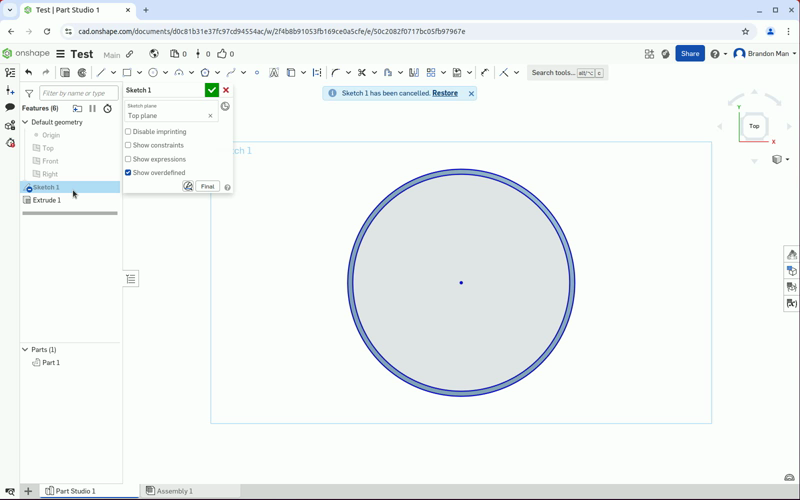
mouse_move(229, 92)
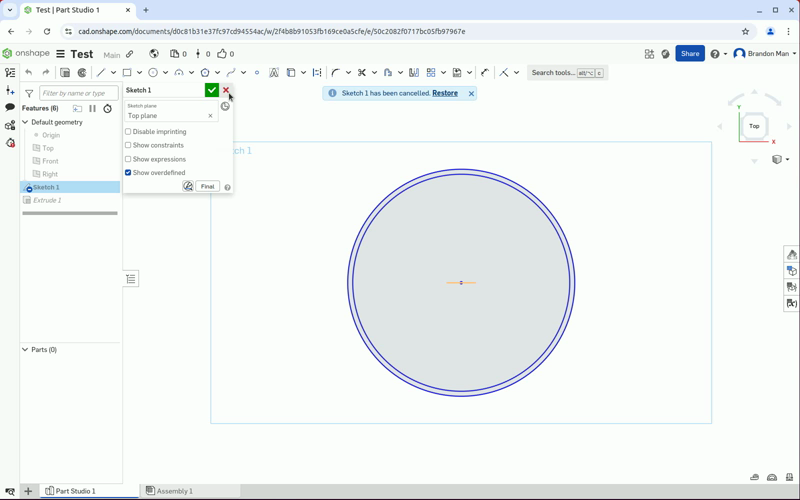
click(229, 92)
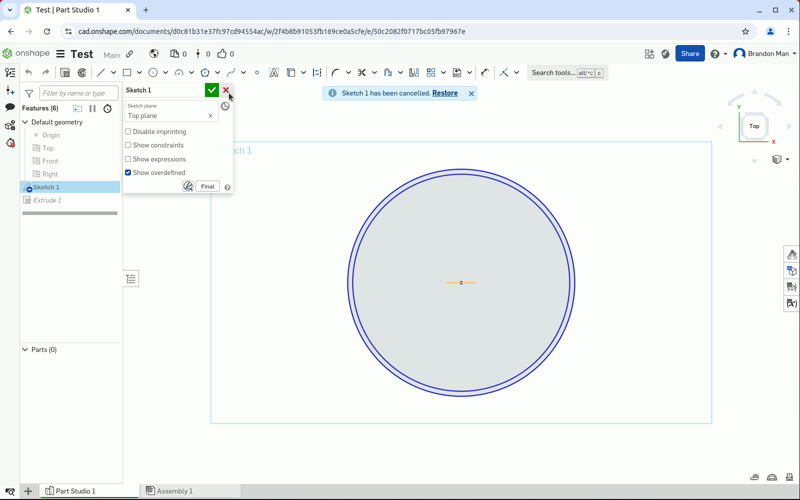
key(shift+s)
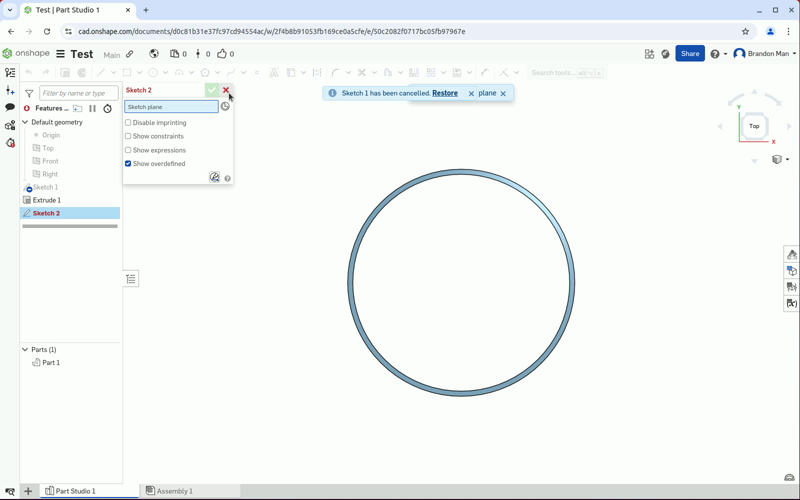
mouse_move(73, 150)
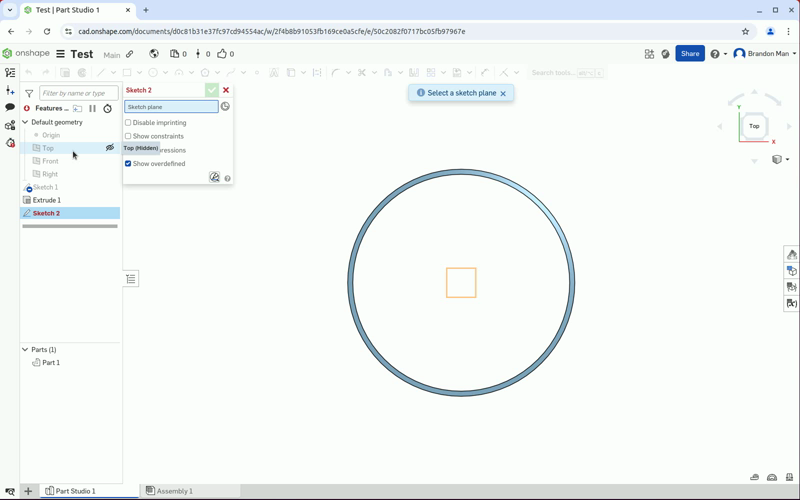
click(73, 150)
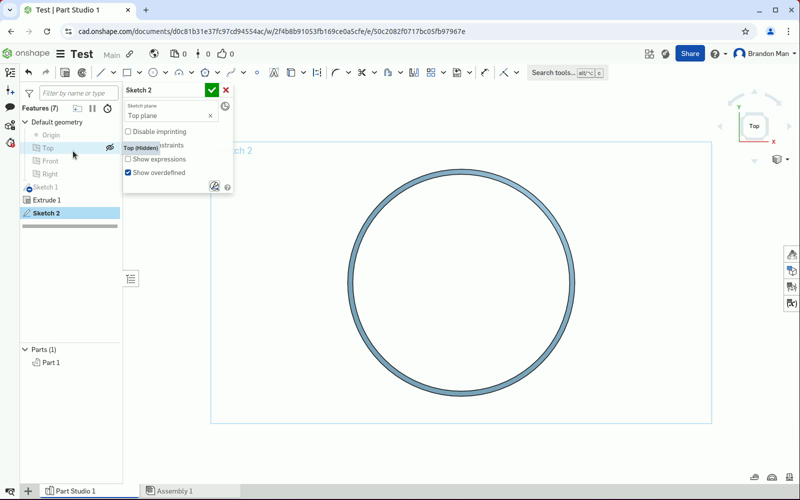
mouse_move(73, 352)
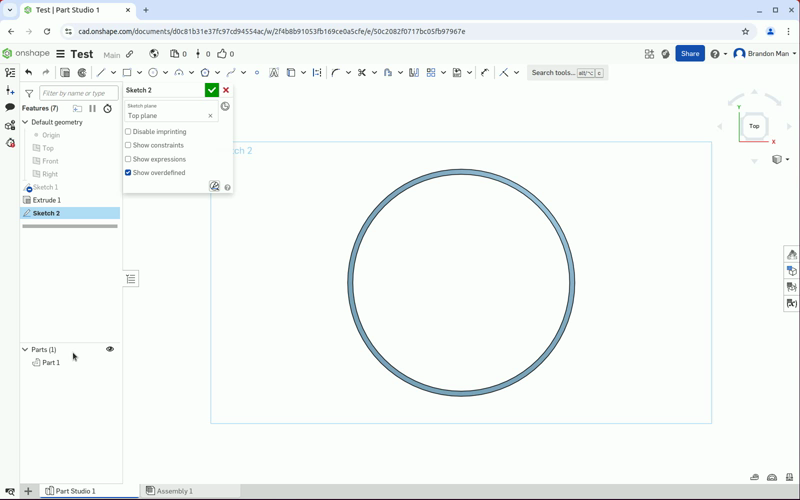
key(y)
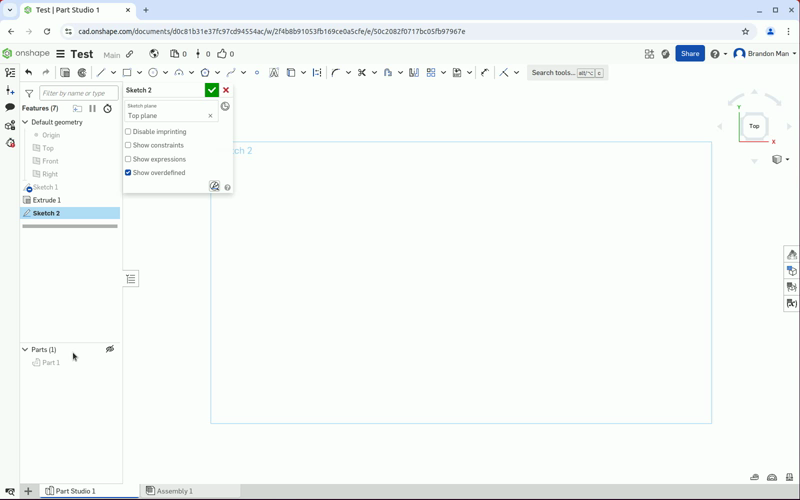
key(c)
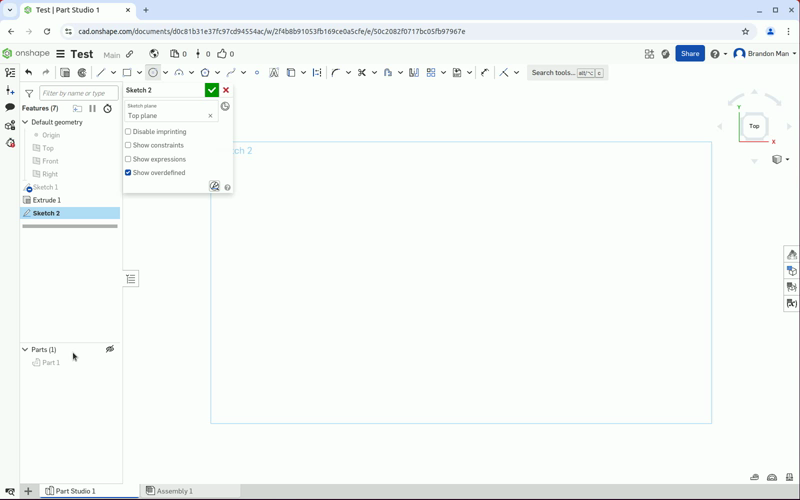
key_down(shift)
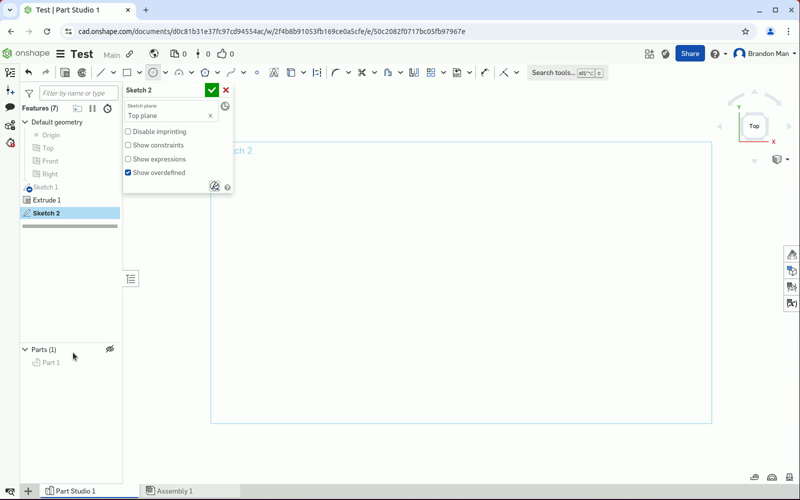
mouse_move(461, 282)
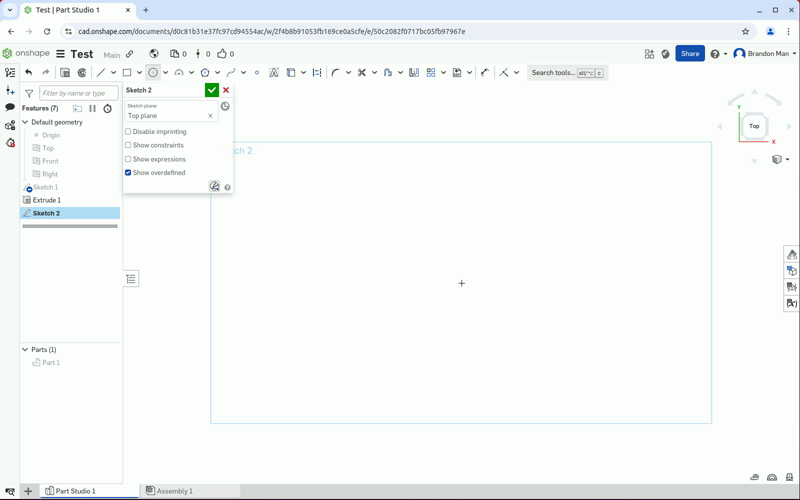
click(461, 282)
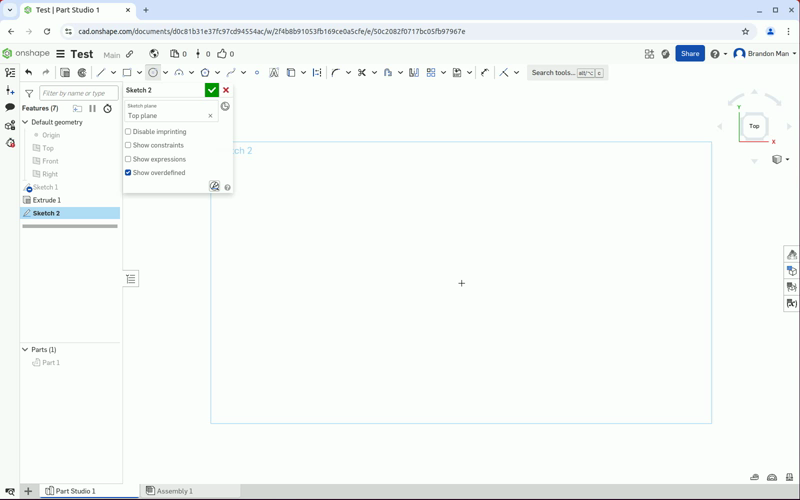
key_up(shift)
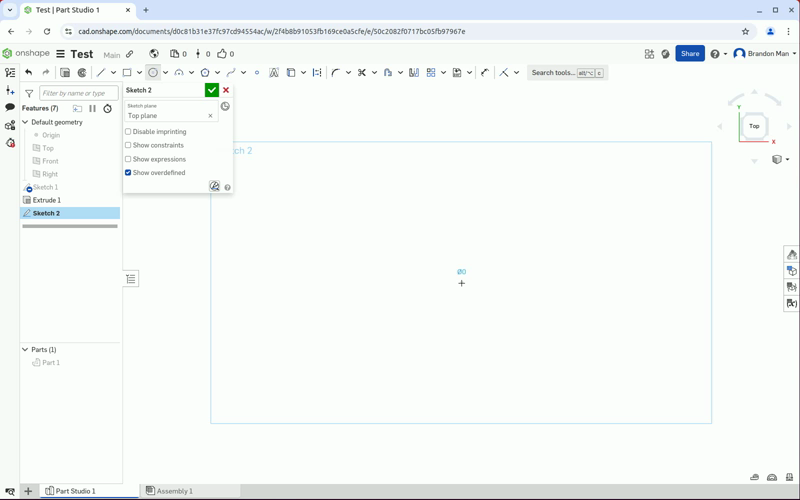
mouse_move(570, 282)
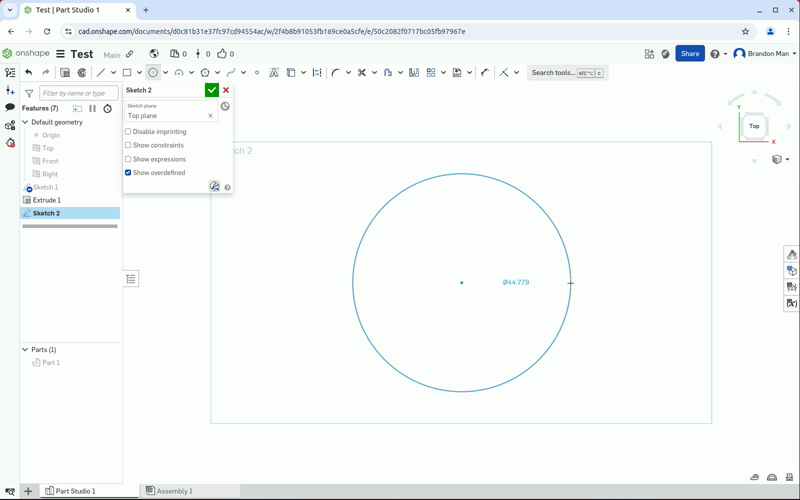
click(570, 282)
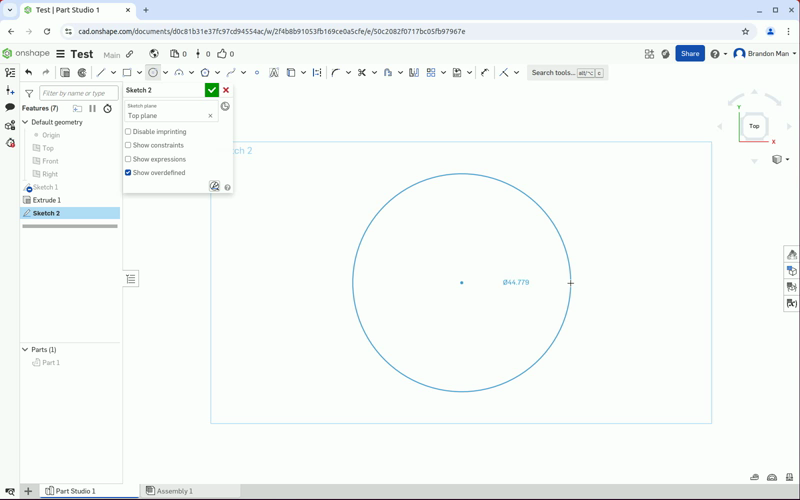
key(esc)
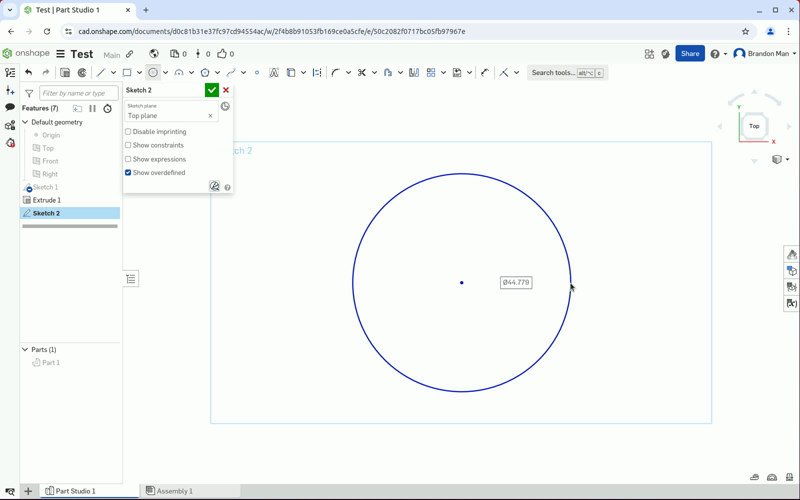
mouse_move(422, 235)
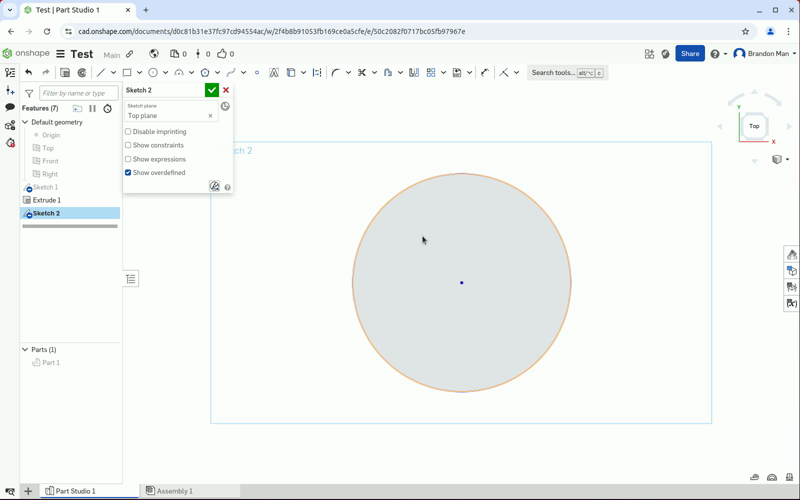
click(422, 235)
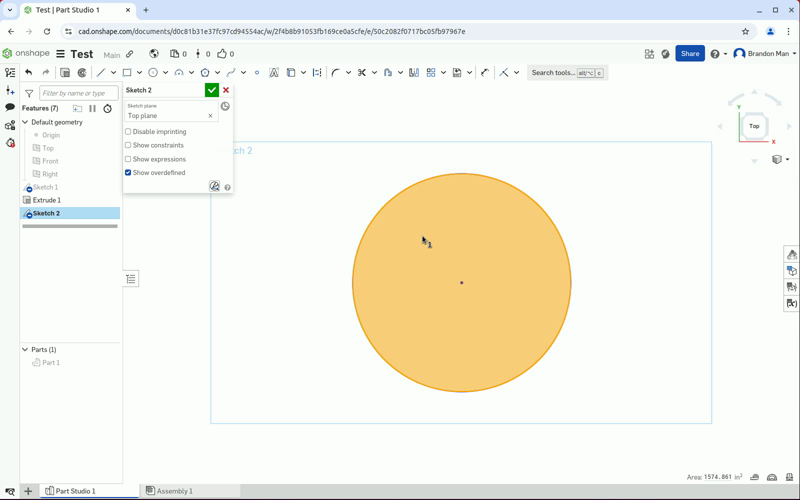
mouse_move(73, 352)
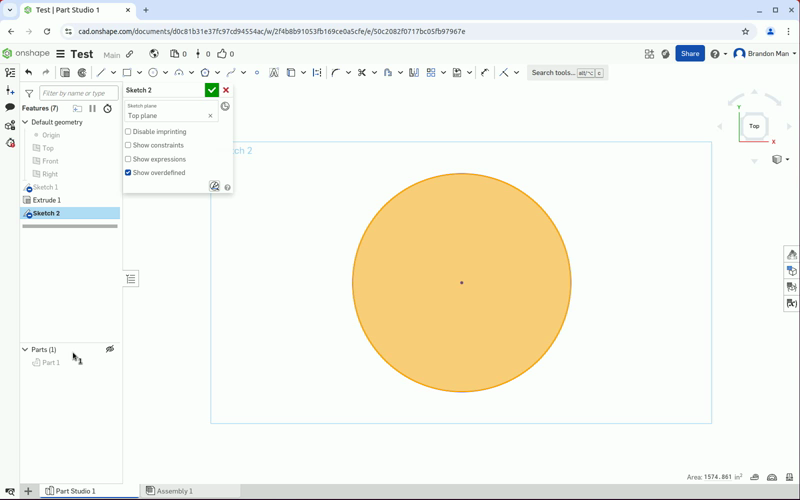
key(shift+y)
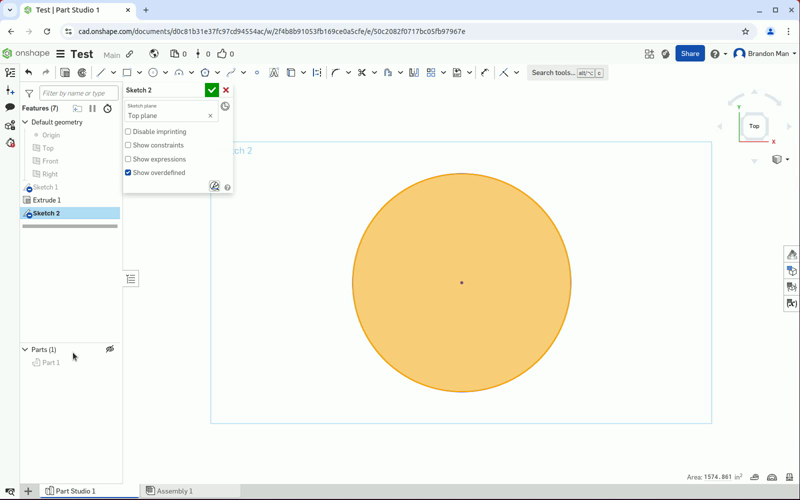
key(shift+e)
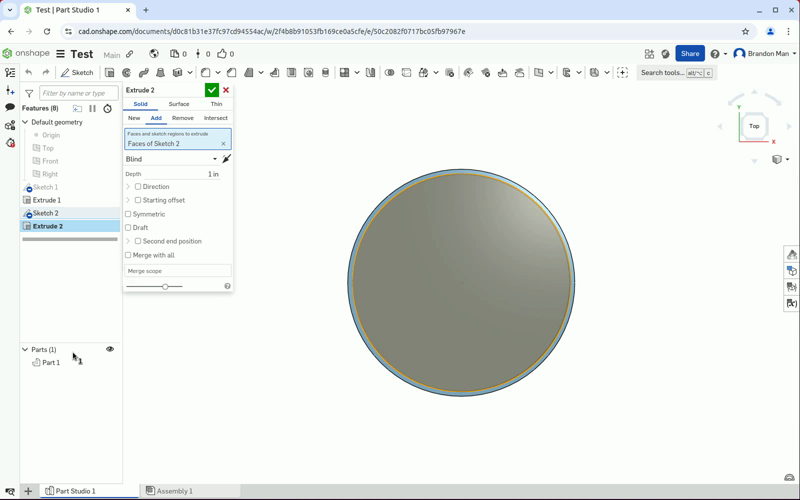
mouse_move(143, 106)
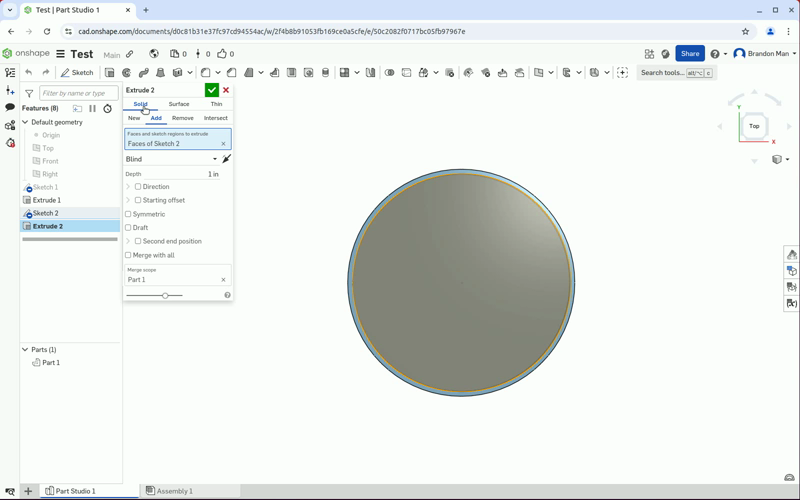
click(143, 106)
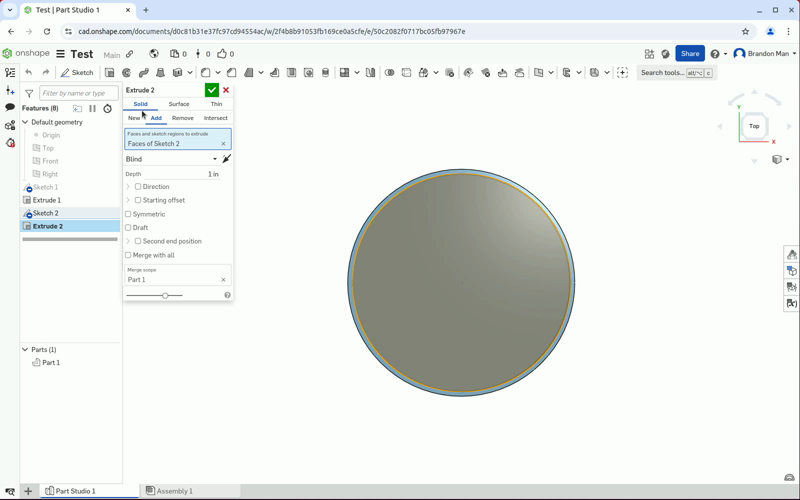
mouse_move(137, 120)
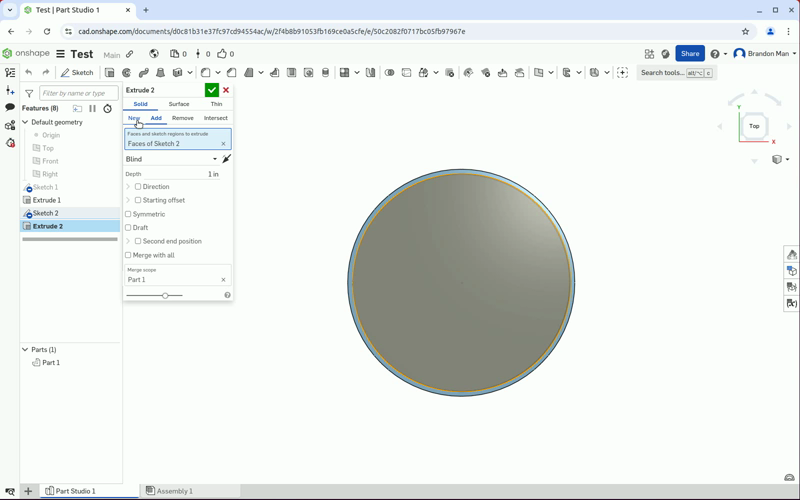
click(137, 120)
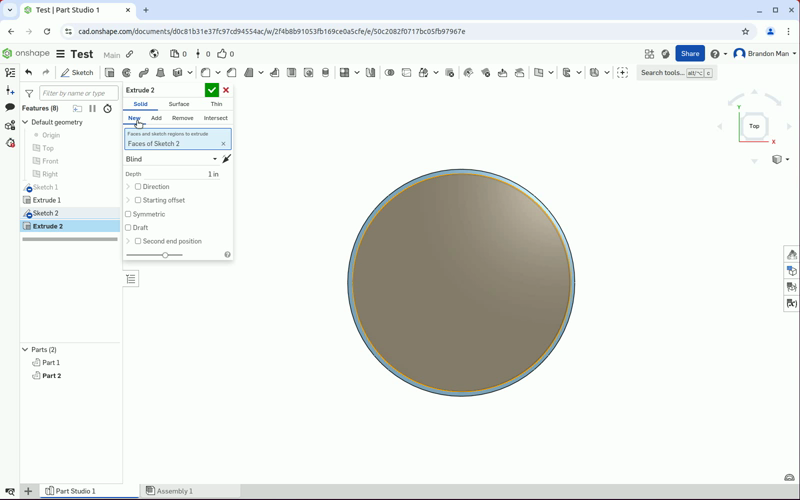
key(tab, 4)
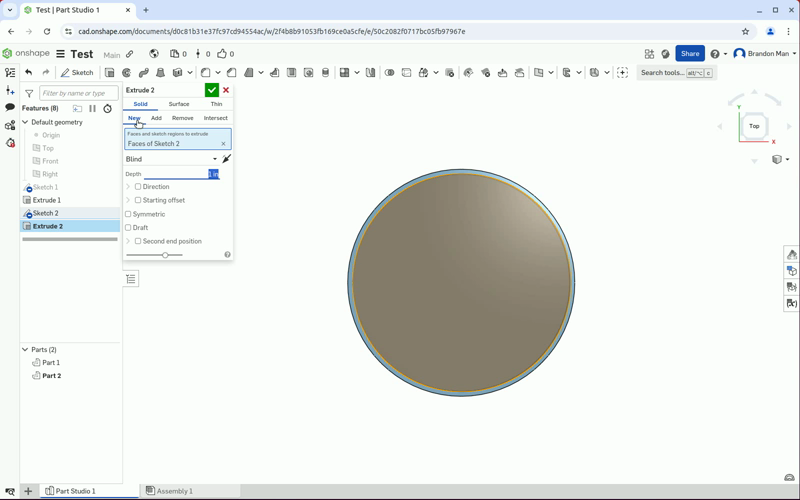
text(-1.685)
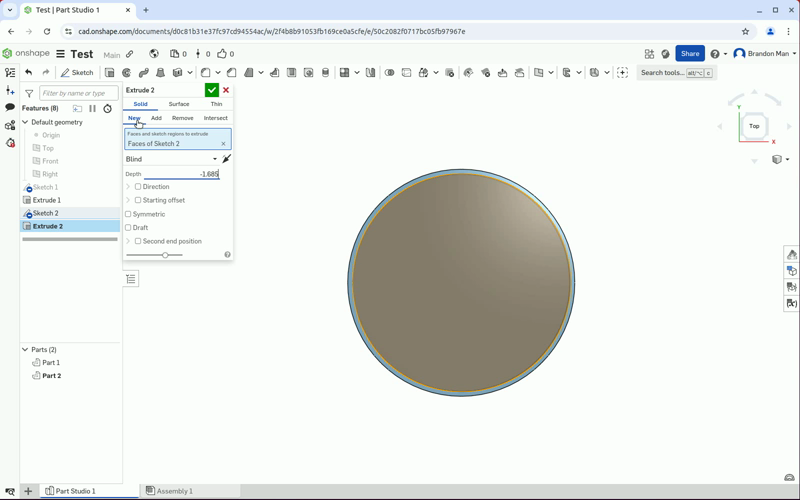
key(enter)
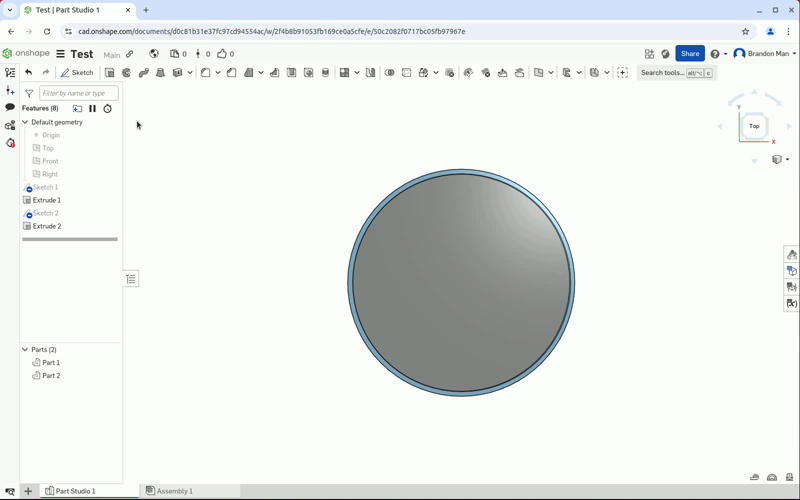
key(shift+h)
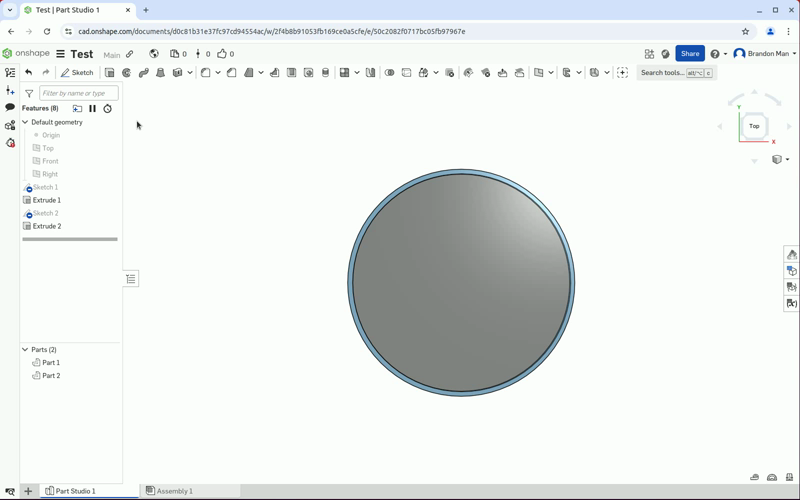
key(shift+h)
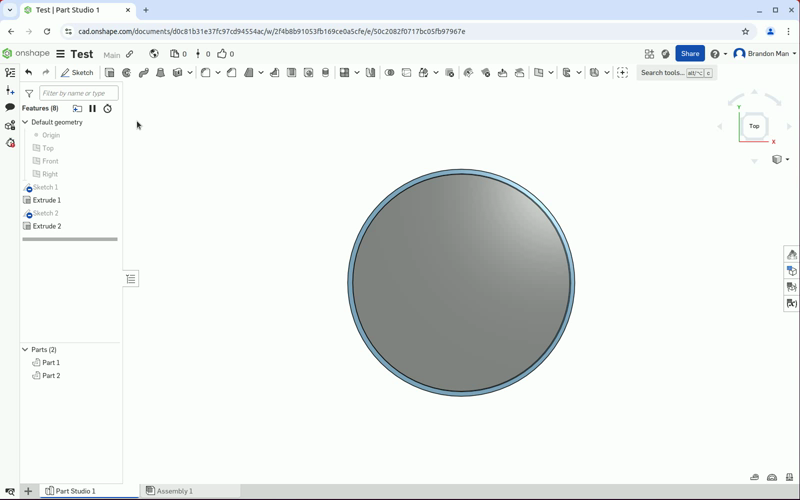
mouse_move(73, 189)
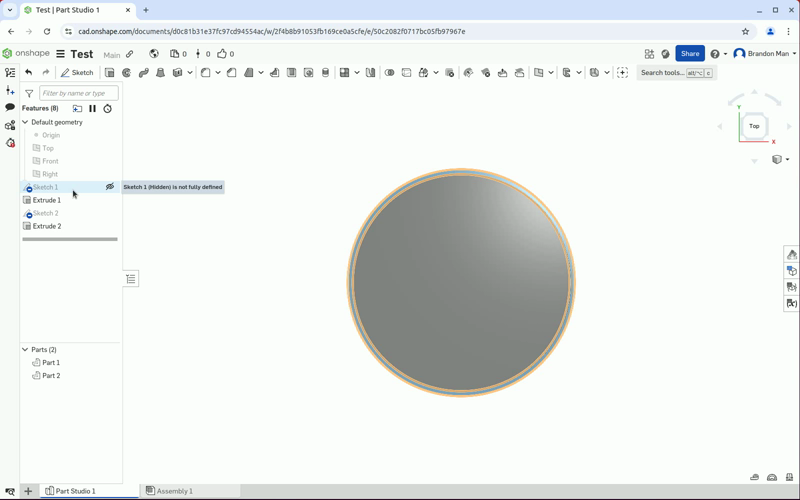
click(73, 189)
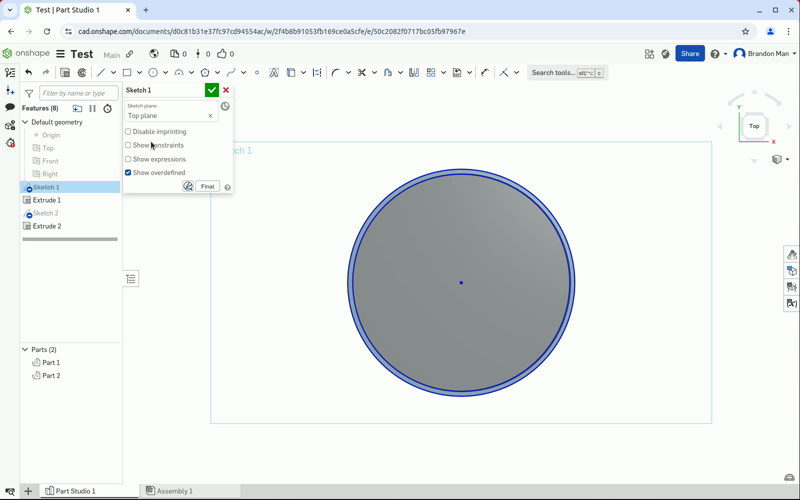
mouse_move(229, 92)
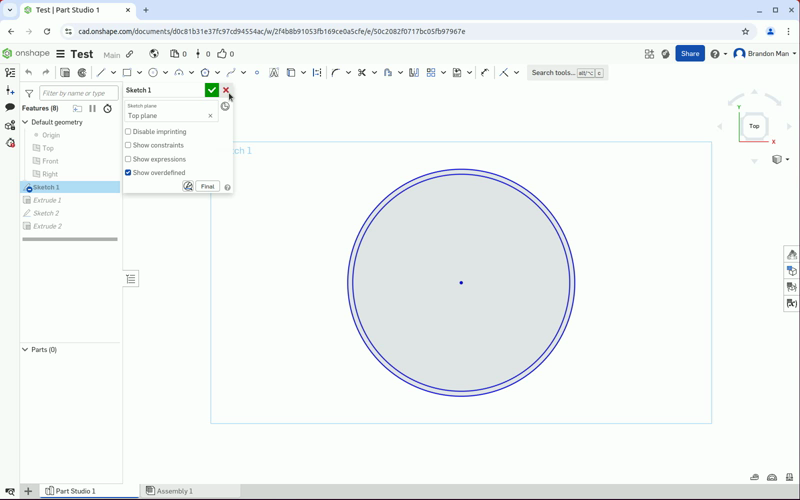
click(229, 92)
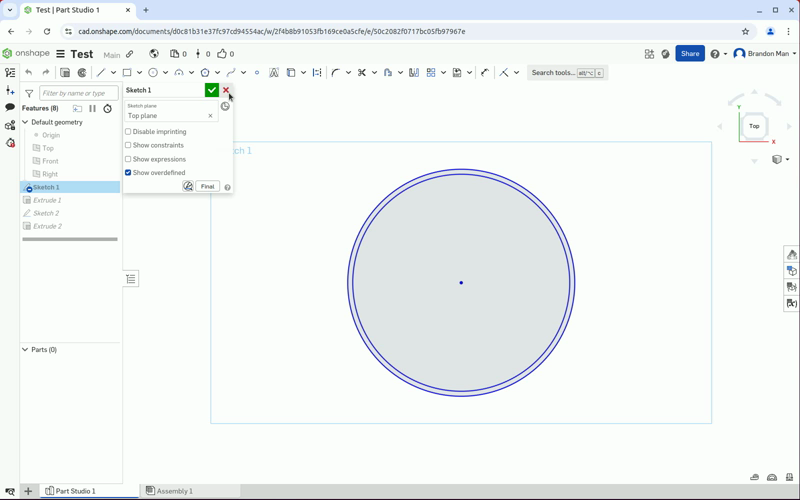
key(shift+s)
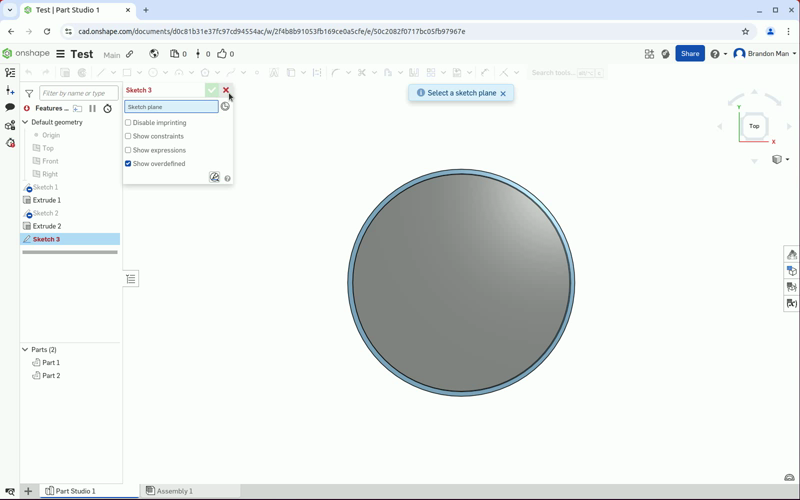
mouse_move(73, 150)
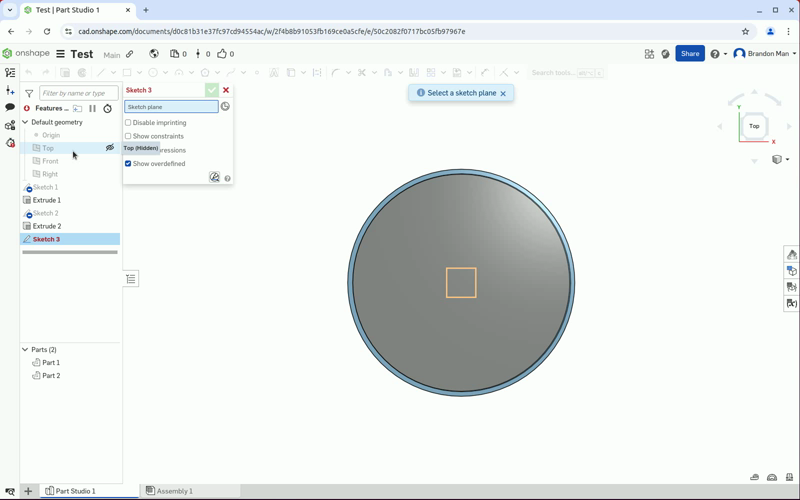
click(73, 150)
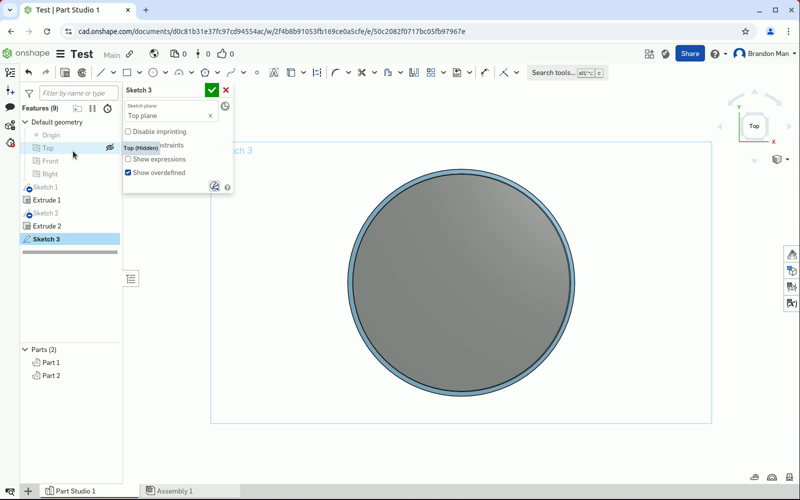
mouse_move(73, 352)
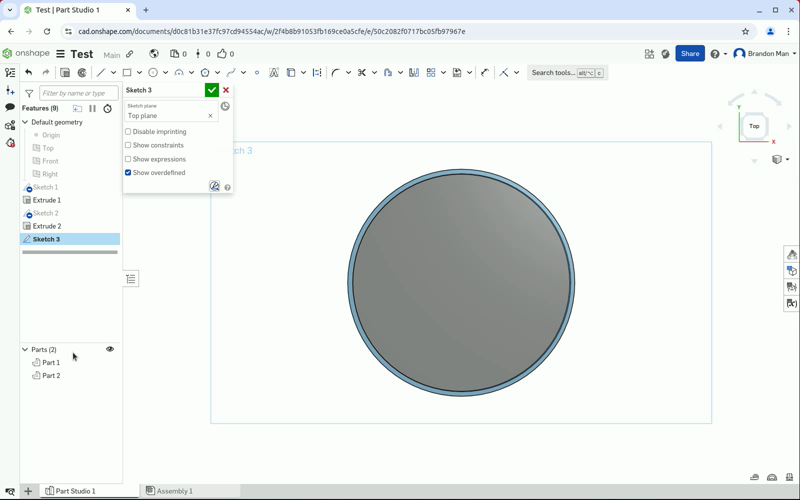
key(y)
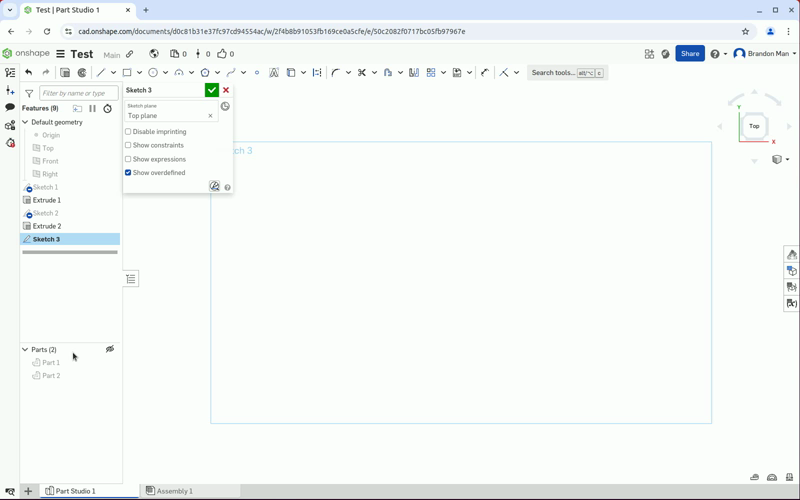
key(c)
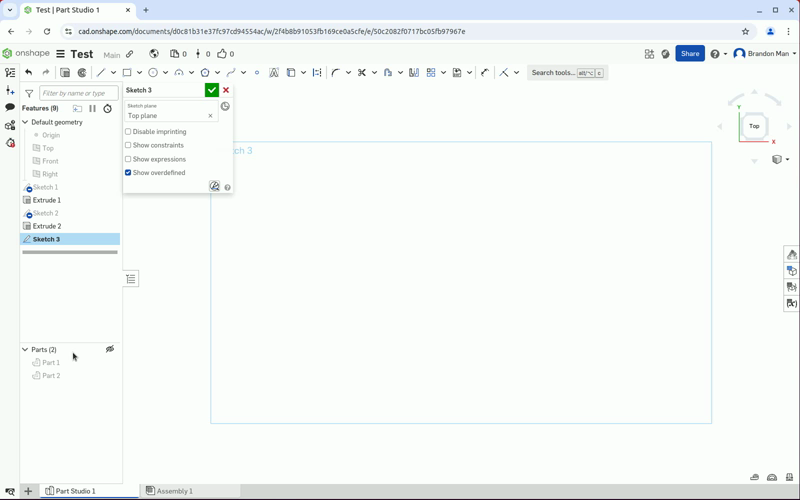
key_down(shift)
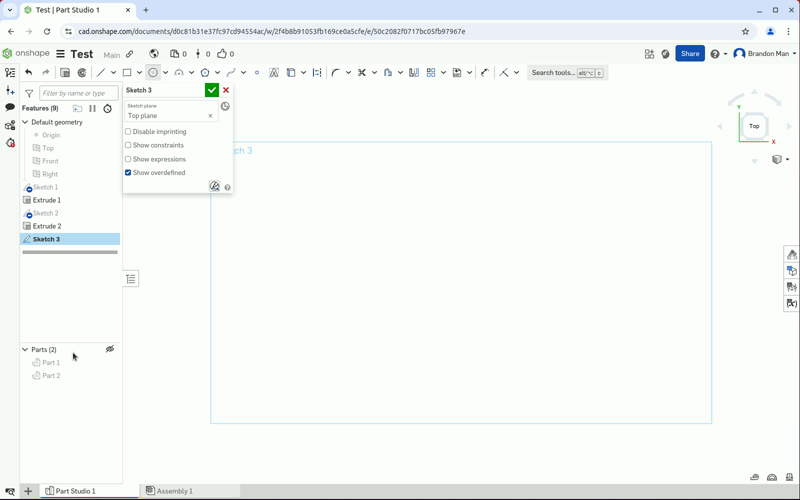
mouse_move(461, 282)
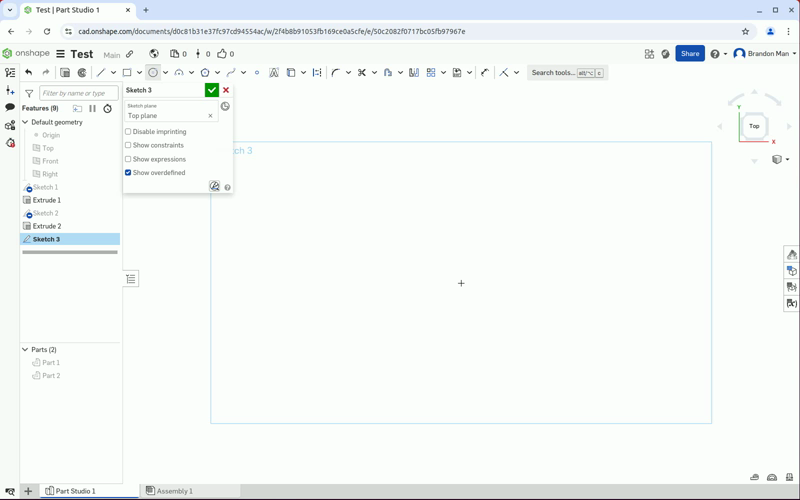
click(461, 282)
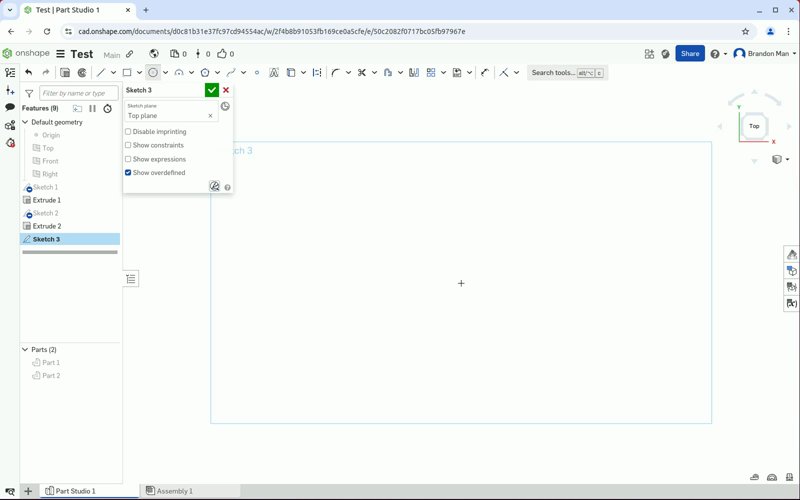
key_up(shift)
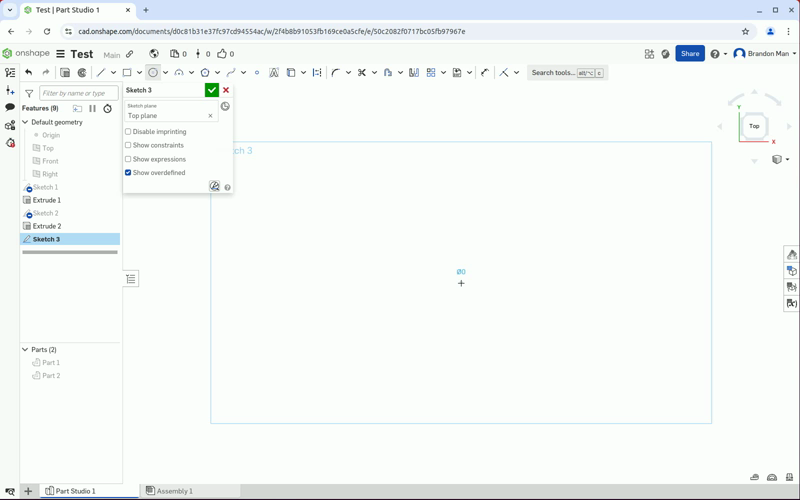
mouse_move(574, 282)
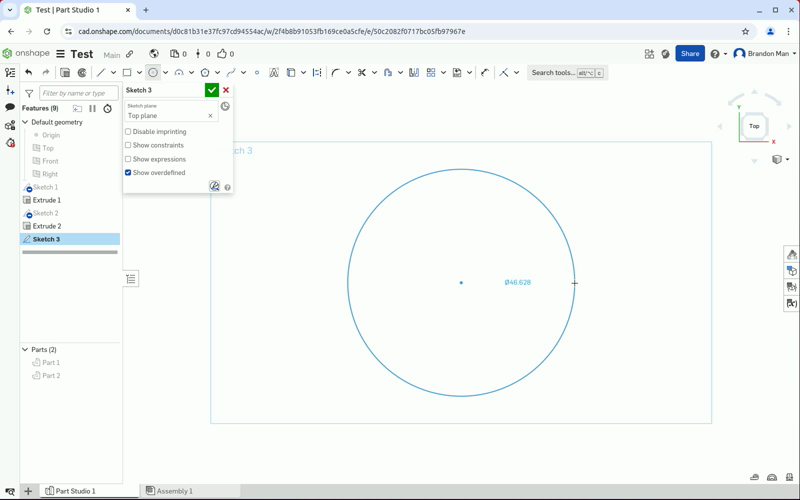
click(574, 282)
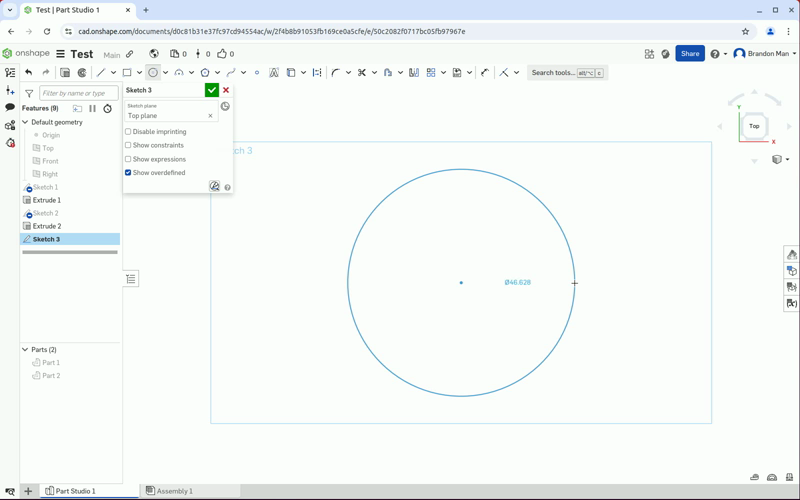
key(esc)
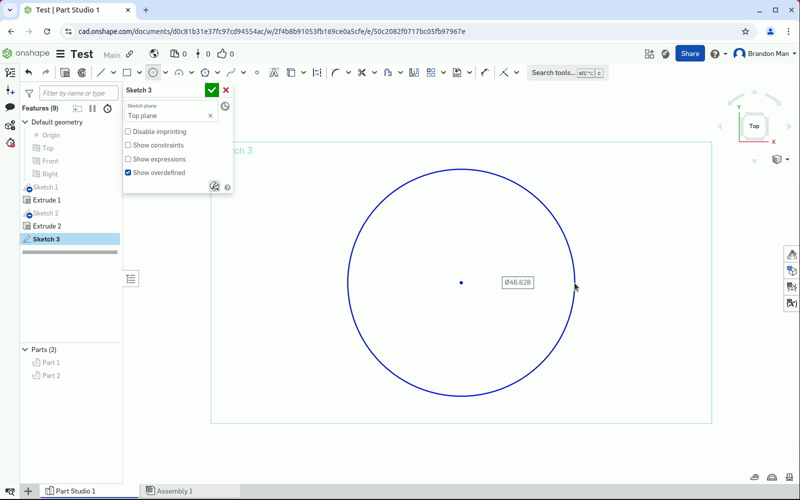
key(c)
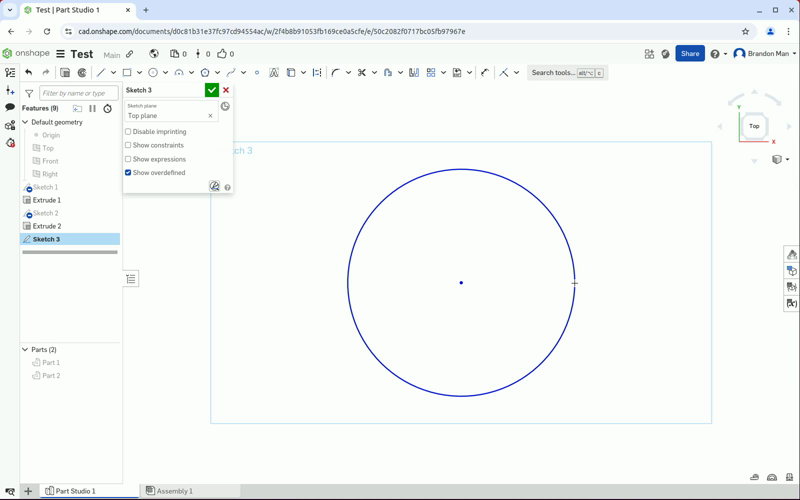
key_down(shift)
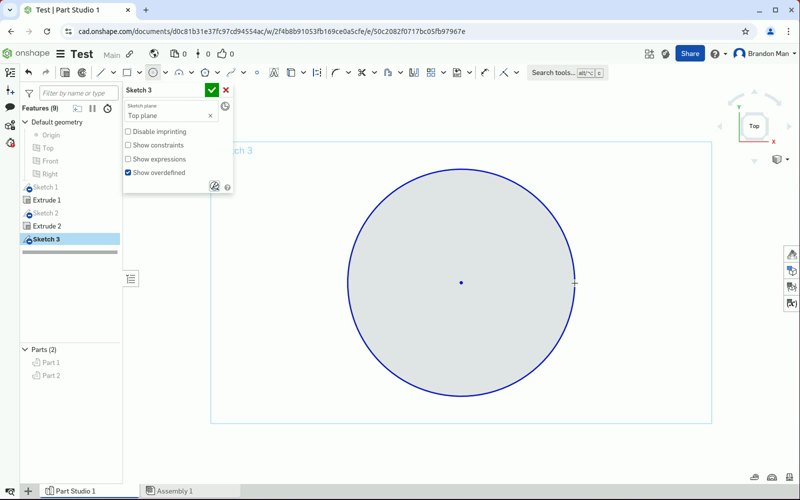
mouse_move(461, 282)
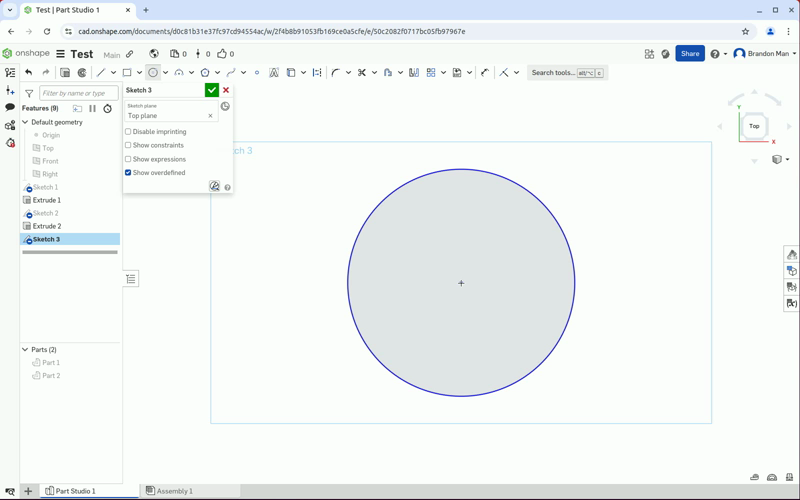
click(461, 282)
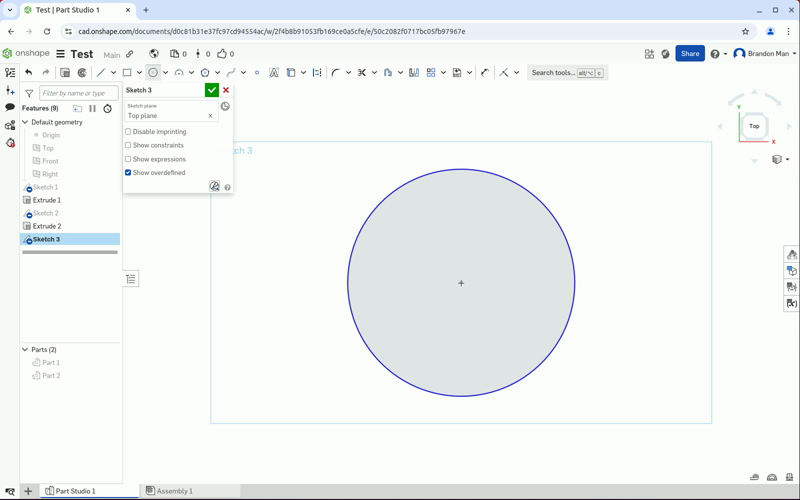
key_up(shift)
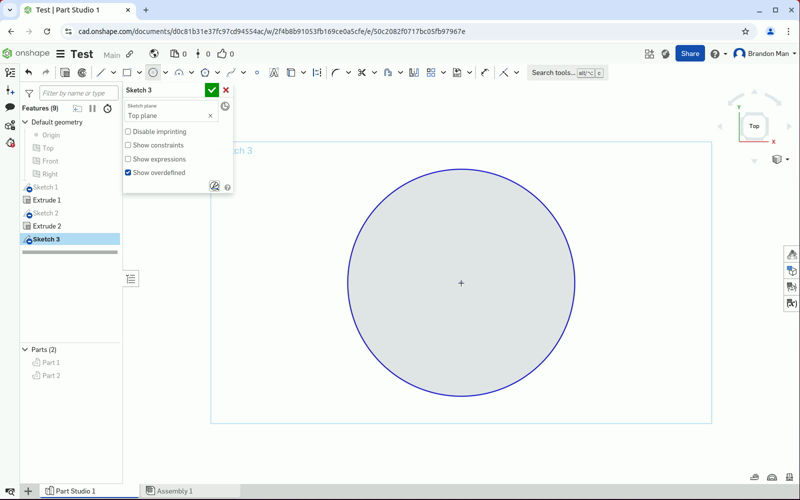
mouse_move(569, 282)
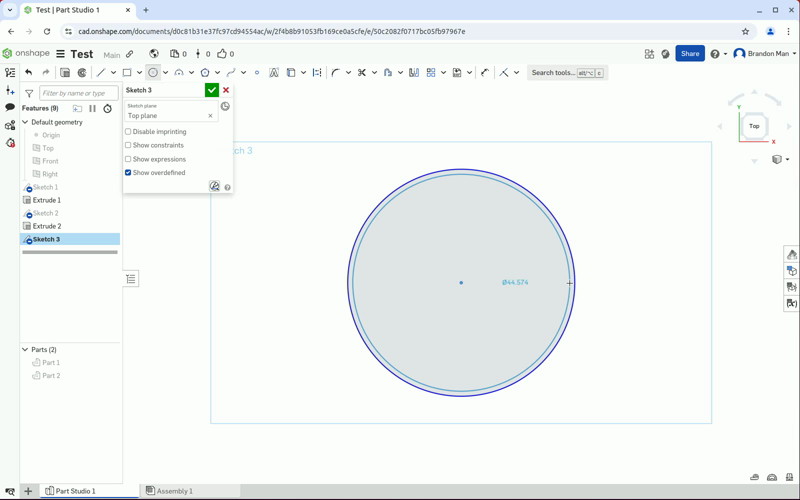
click(569, 282)
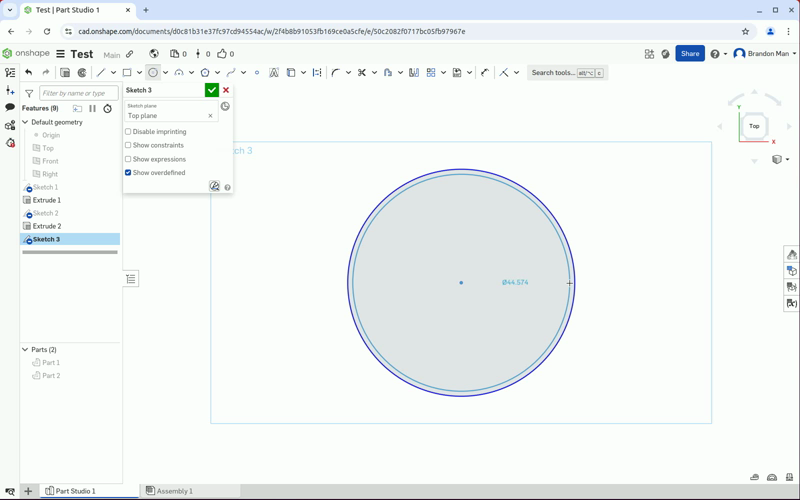
key(esc)
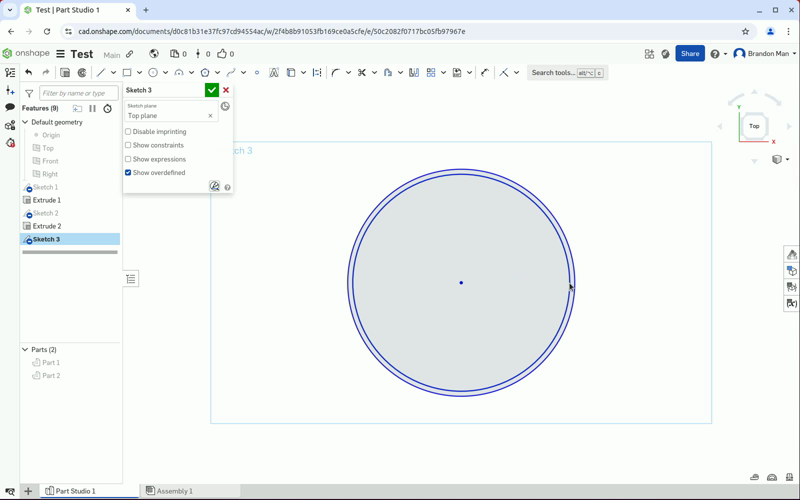
mouse_move(369, 345)
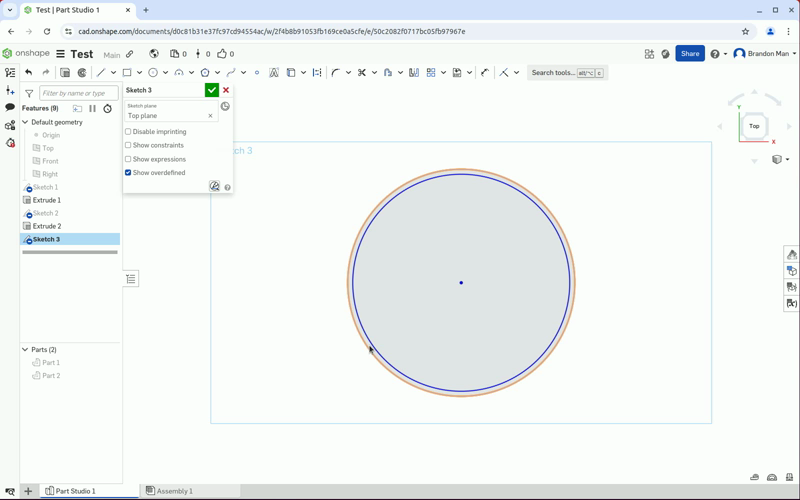
click(369, 345)
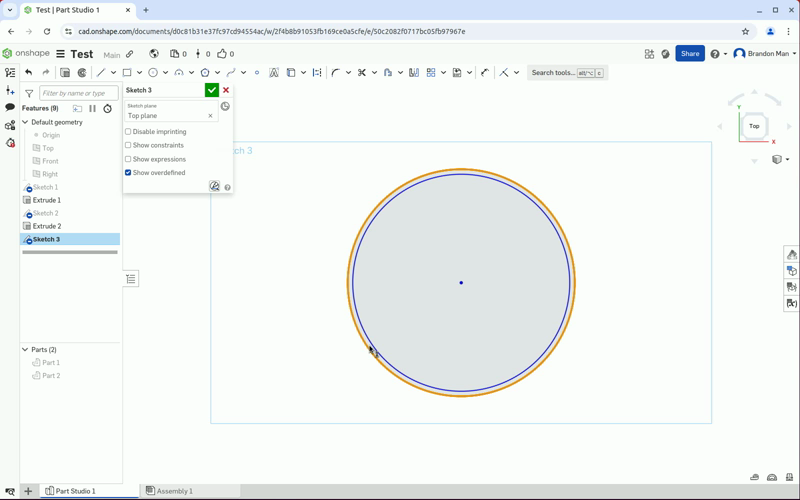
mouse_move(73, 352)
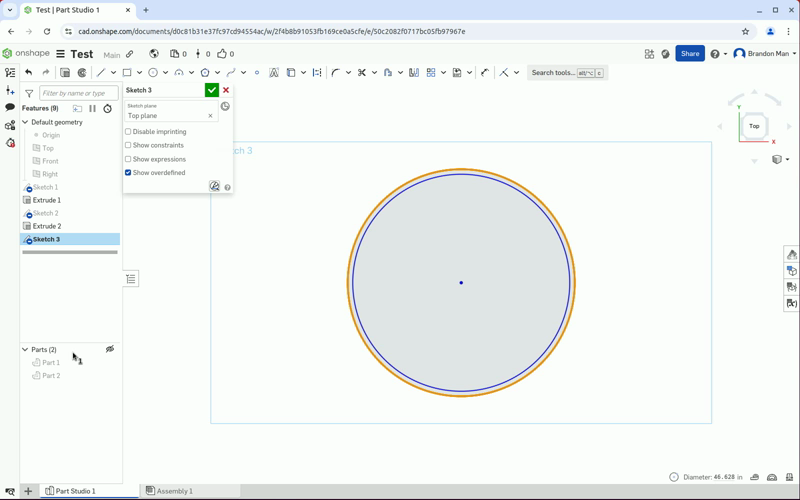
key(shift+y)
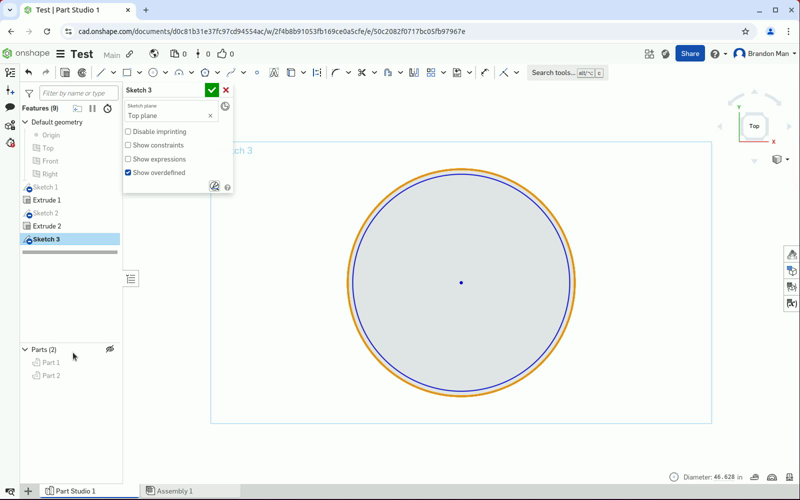
key(shift+e)
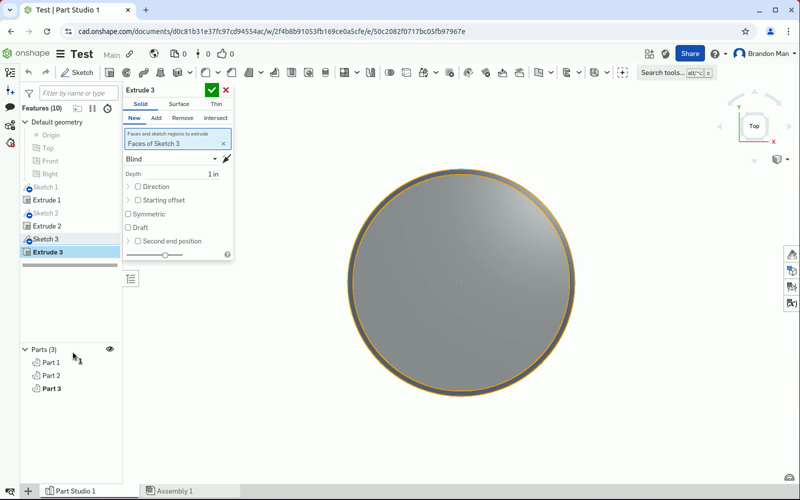
mouse_move(143, 106)
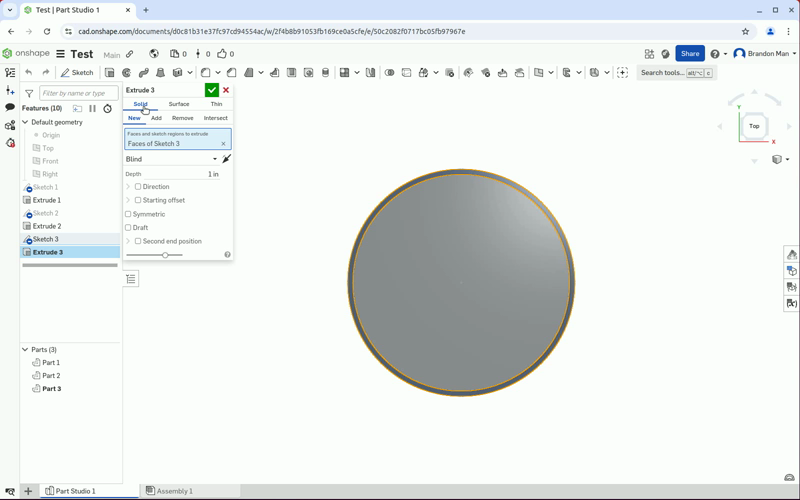
click(143, 106)
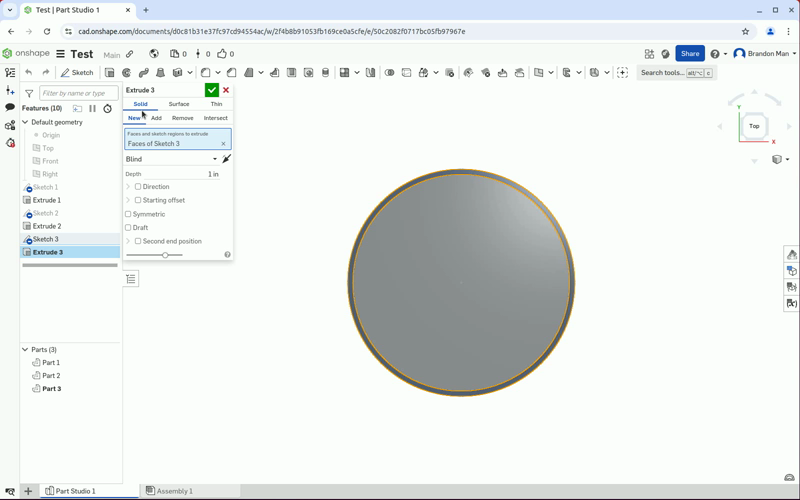
mouse_move(137, 120)
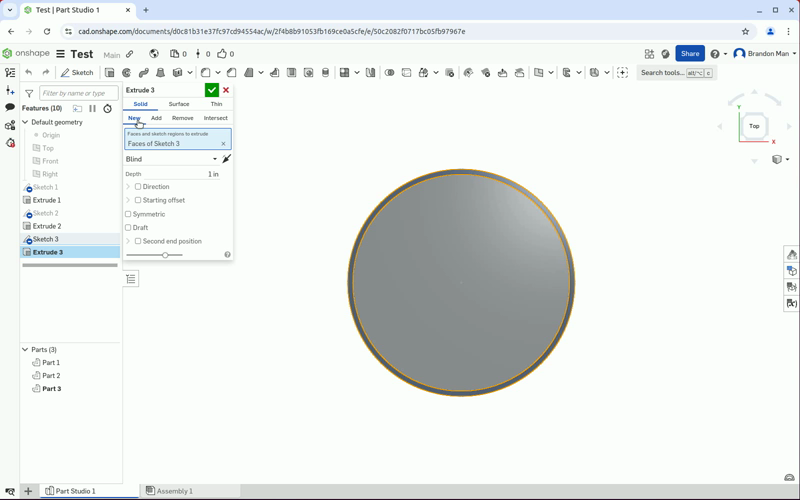
click(137, 120)
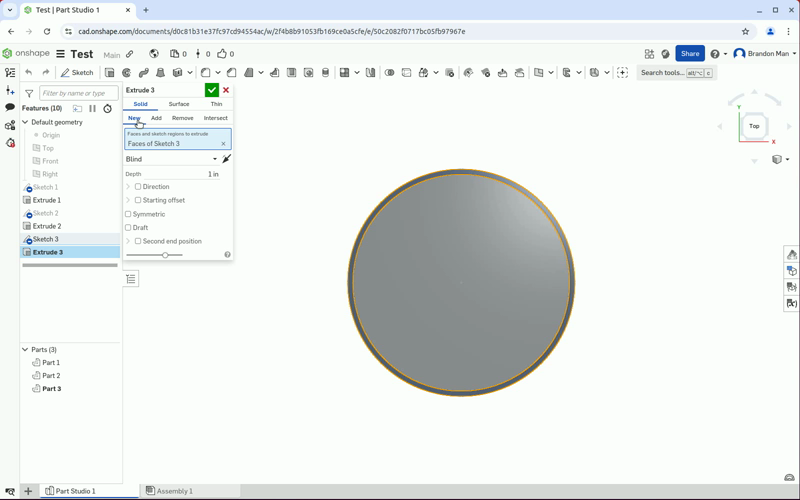
key(tab, 4)
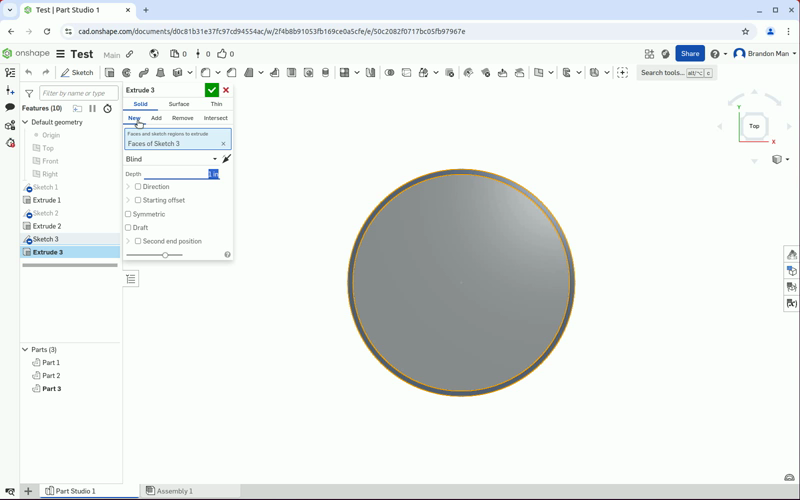
text(21.664)
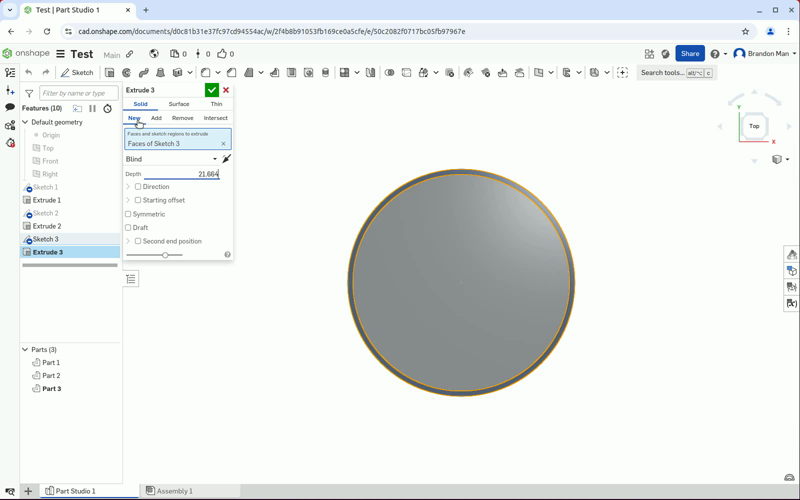
key(enter)
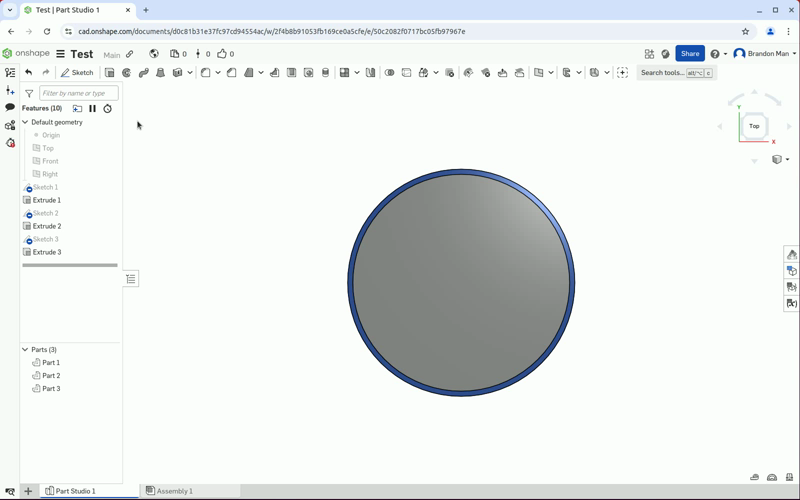
key(shift+h)
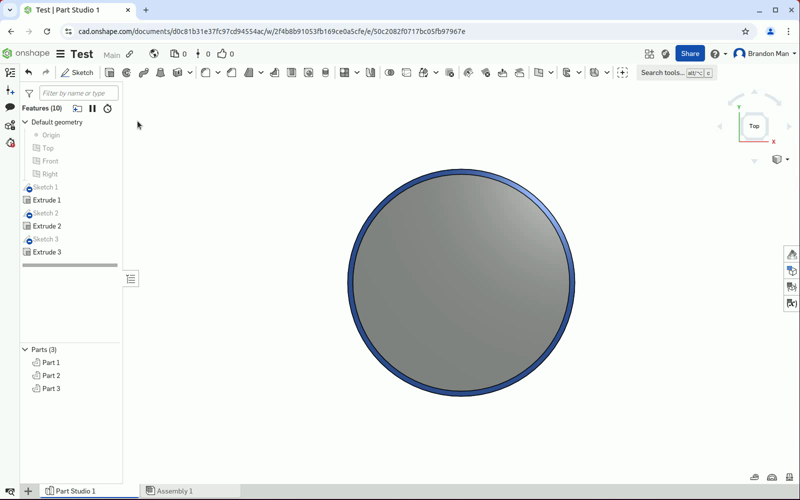
key(shift+h)
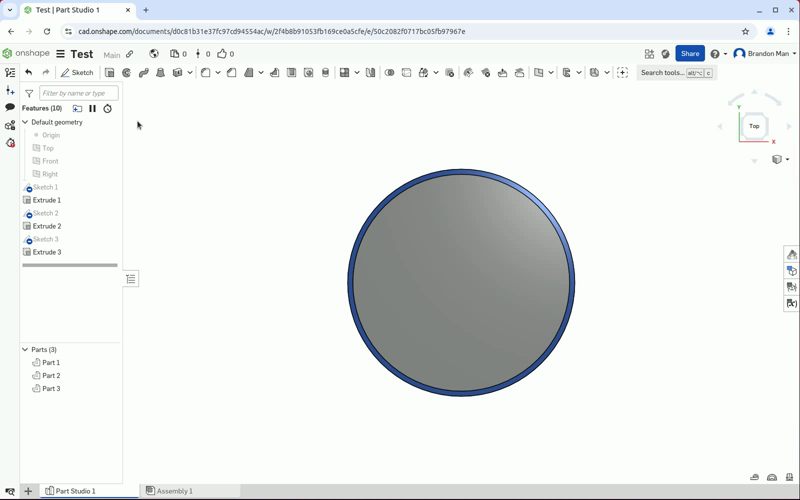
key(shift+7)
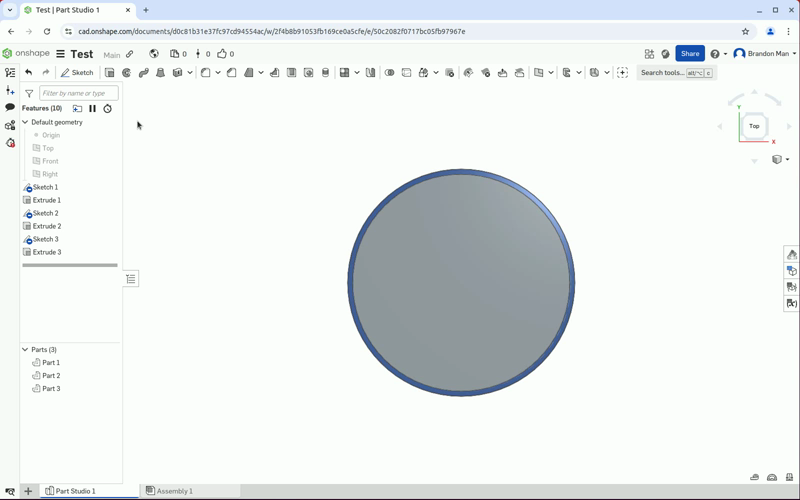
key(up, 3)
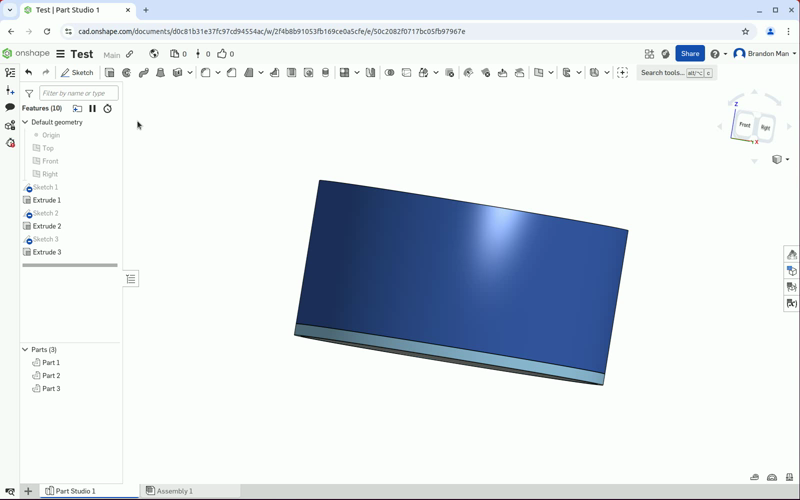
key(left, 3)
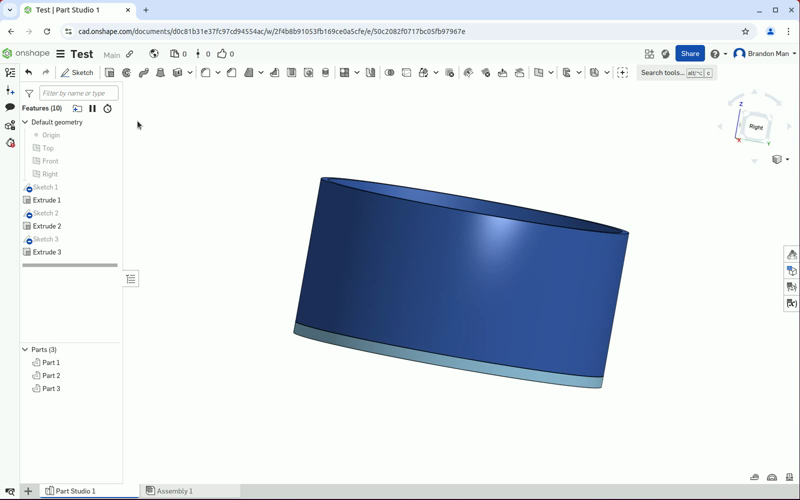
key(right, 3)
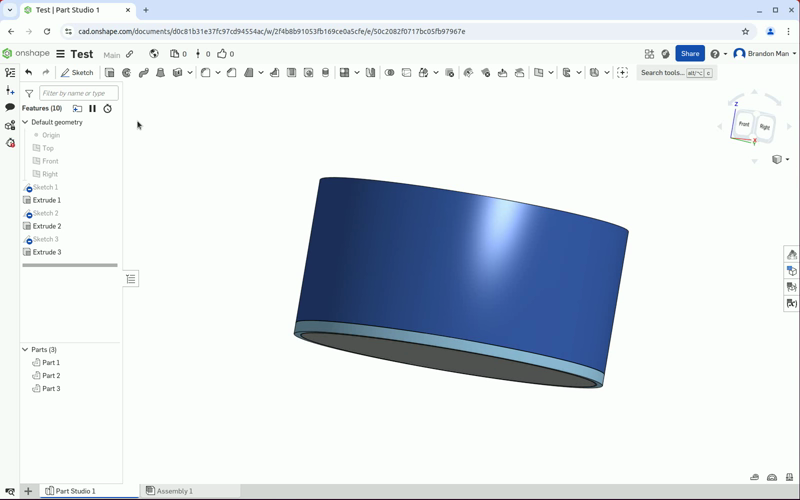
key(down, 3)
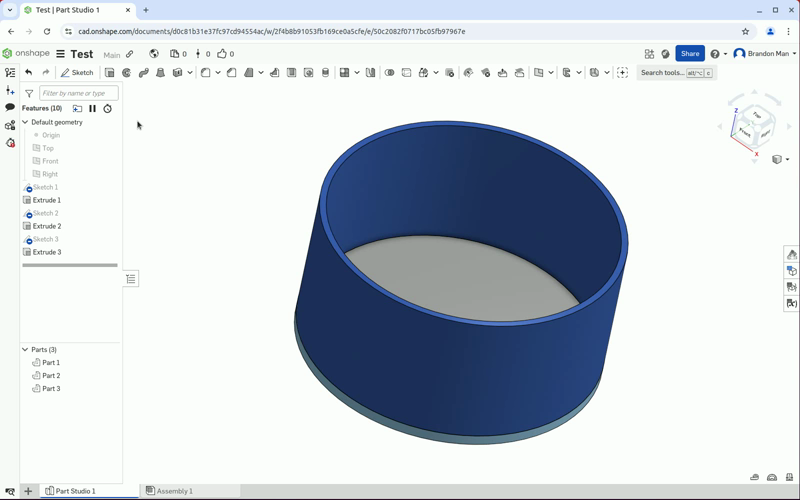
mouse_move(73, 189)
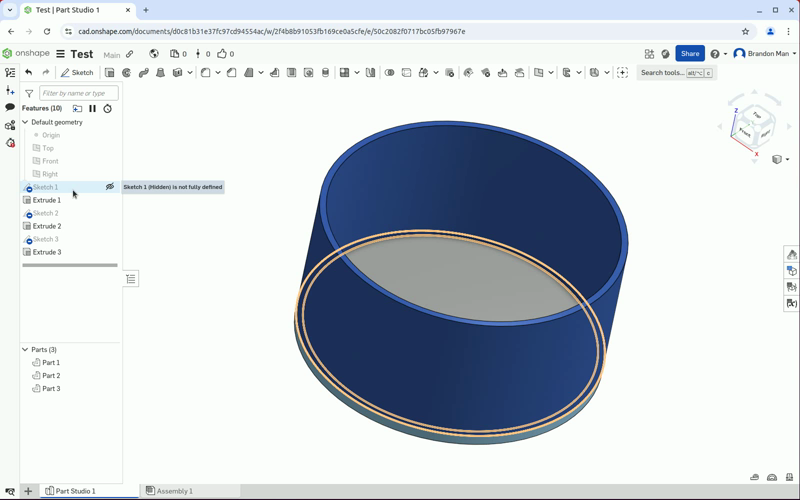
click(73, 189)